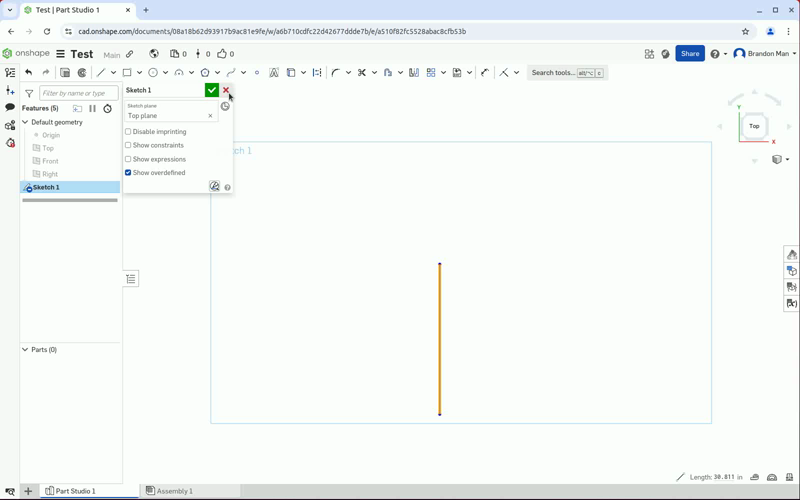
key(shift+h)
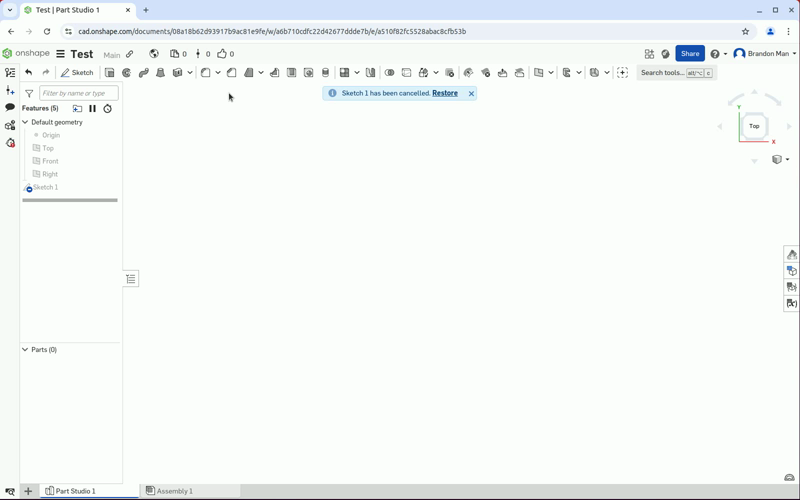
mouse_move(73, 352)
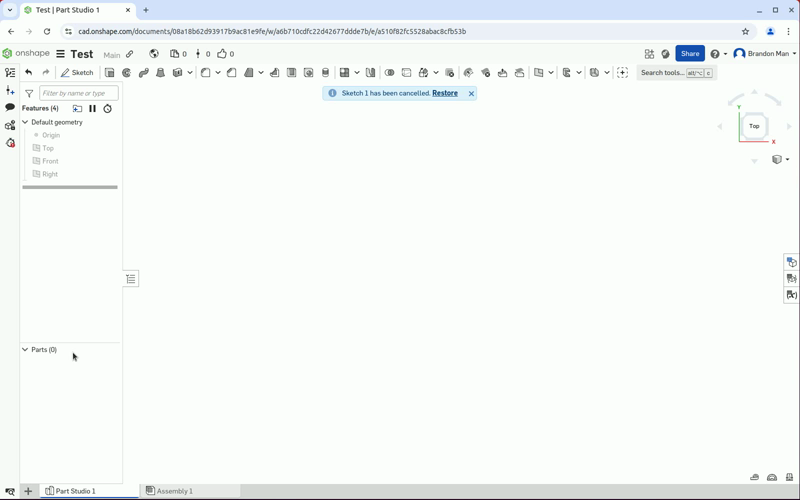
key(y)
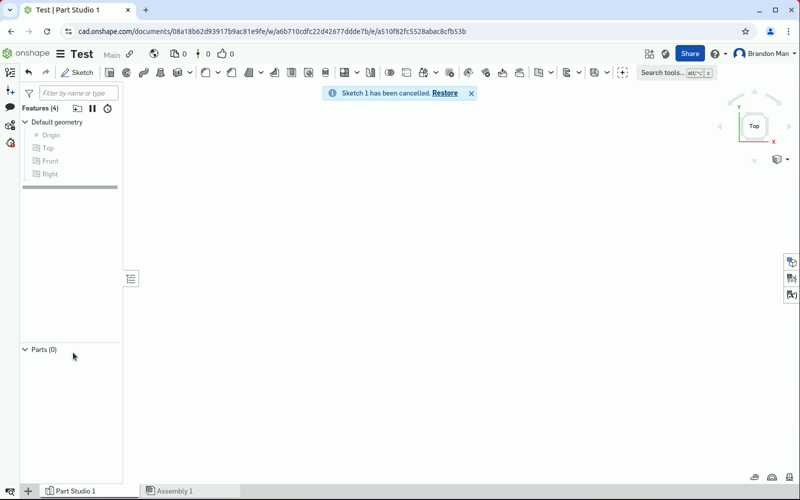
key(shift+p)
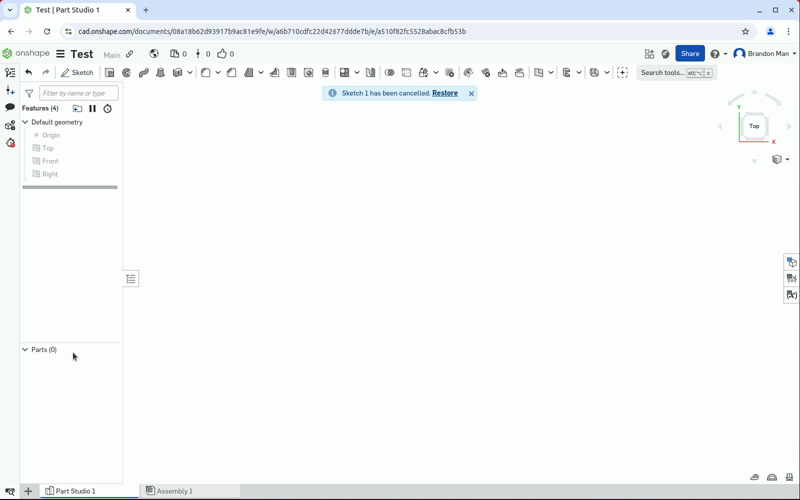
key(space)
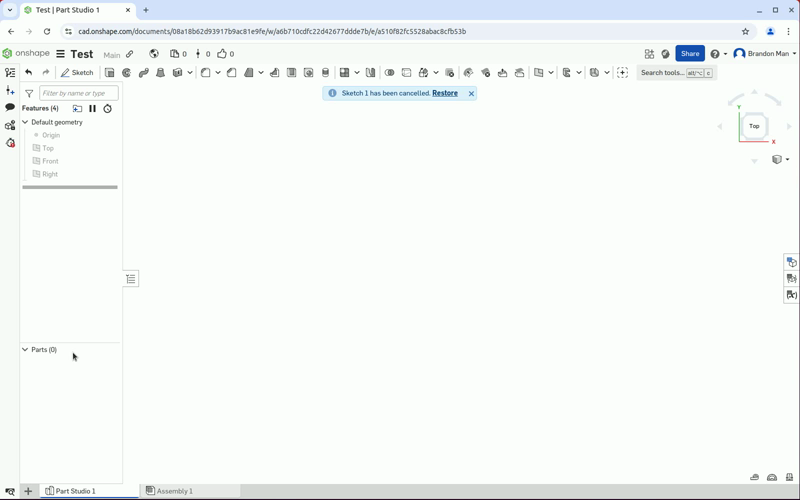
key_down(shift)
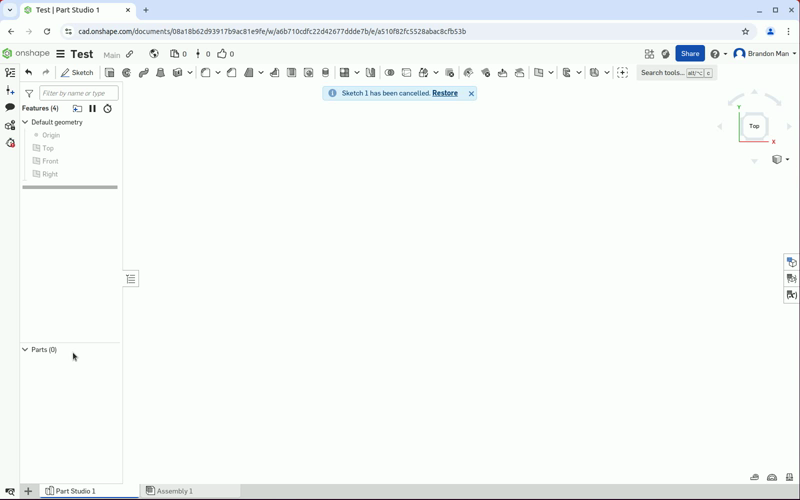
key(up)
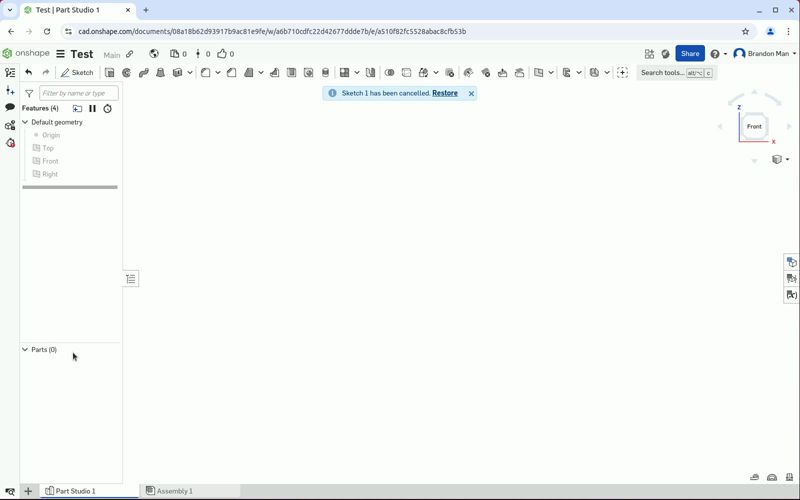
key_up(shift)
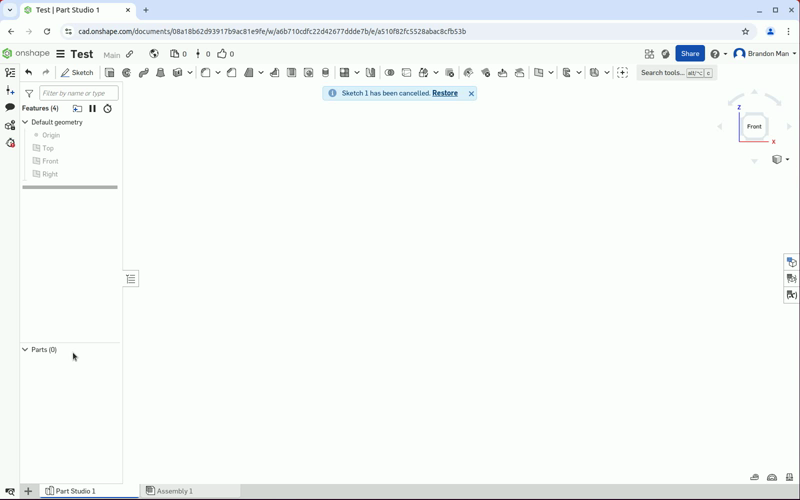
mouse_move(73, 352)
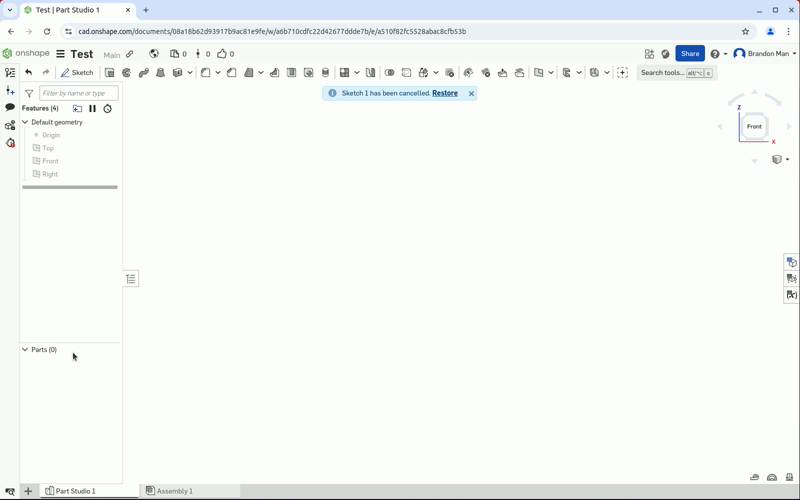
key(shift+y)
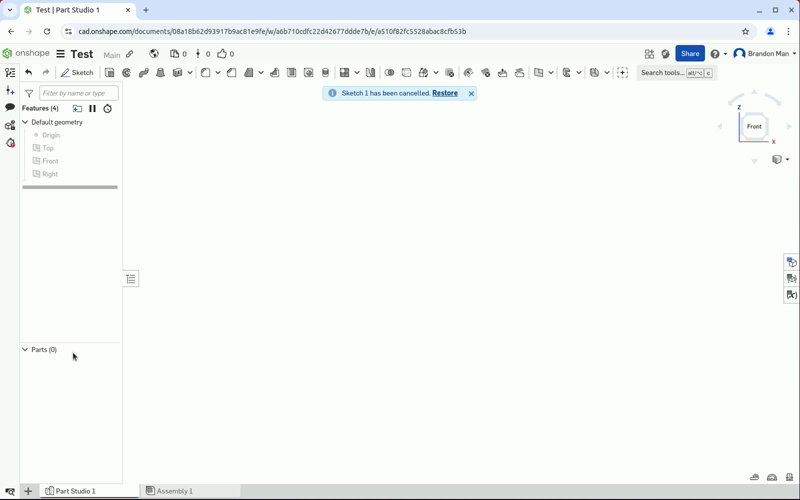
key(shift+s)
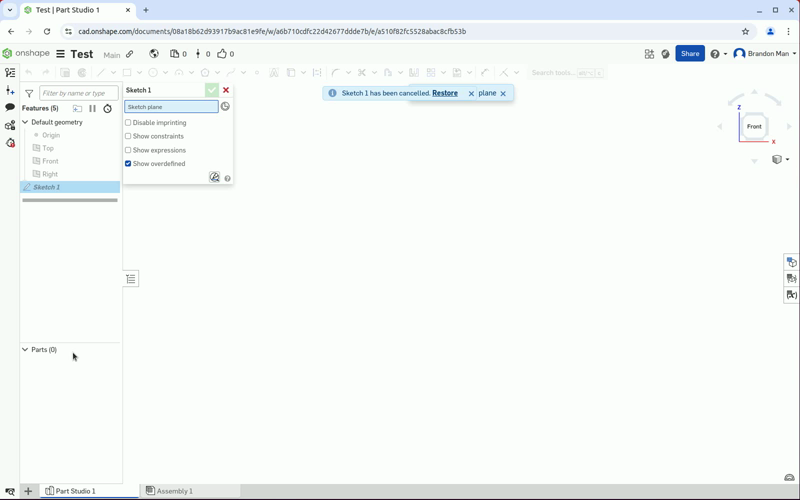
mouse_move(73, 163)
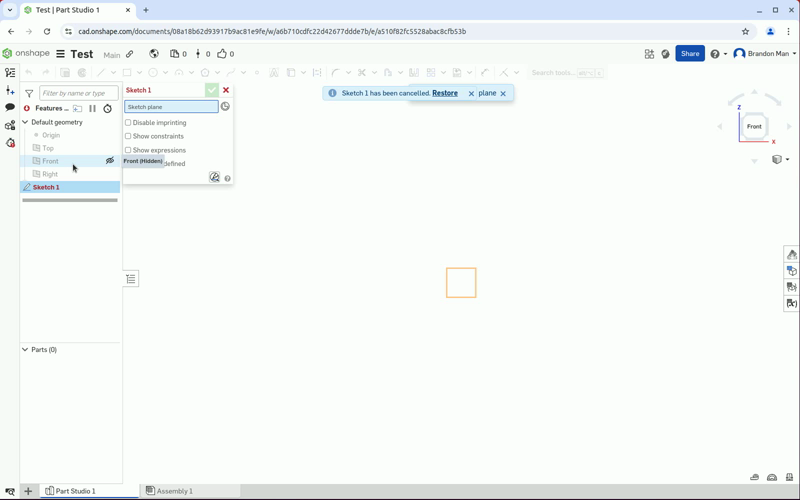
click(73, 163)
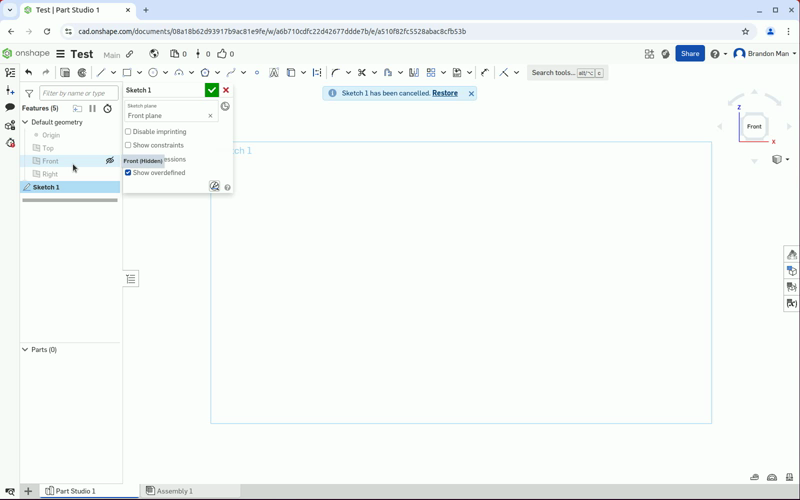
mouse_move(73, 352)
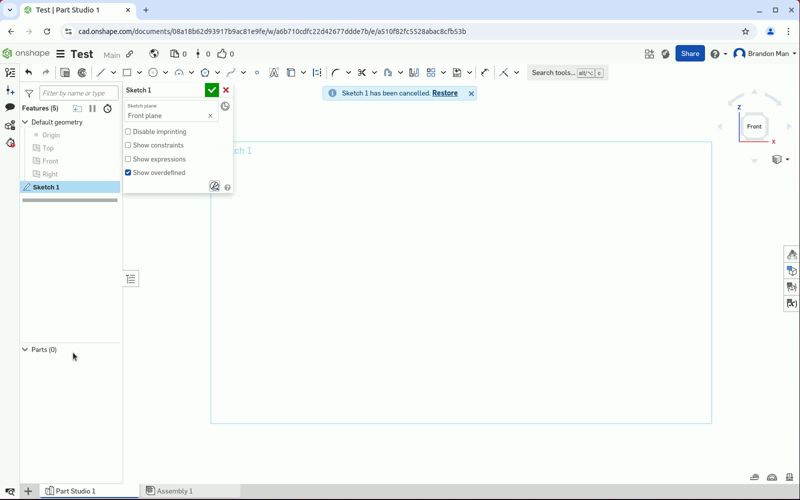
key(y)
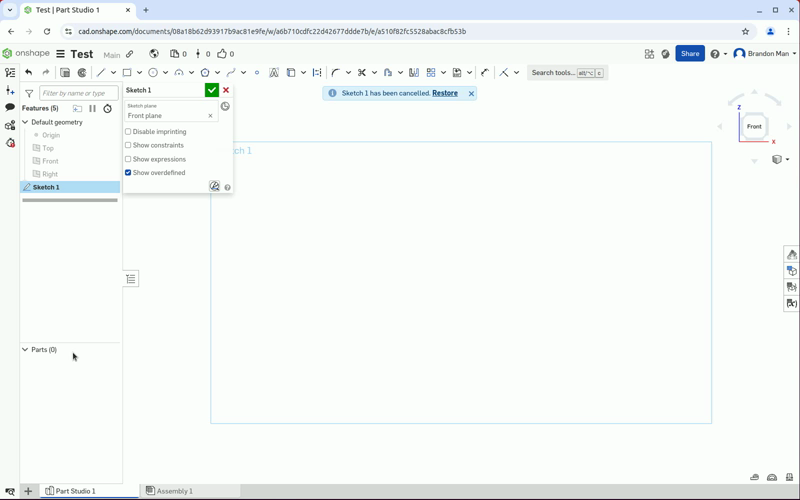
key(l)
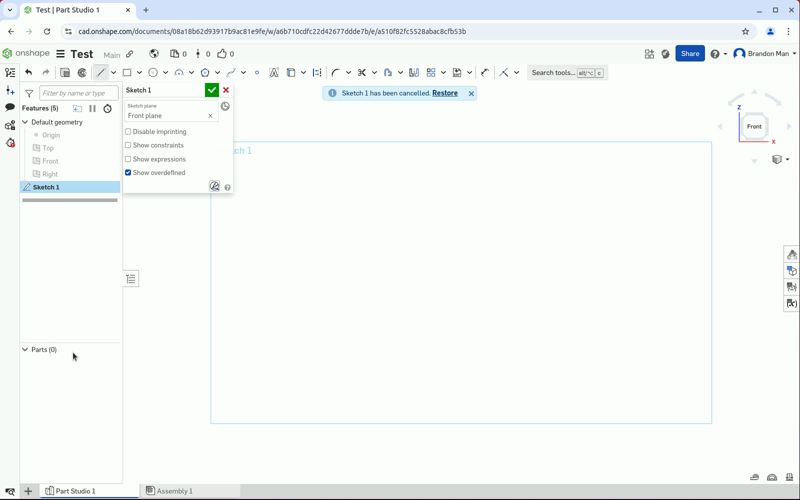
key_down(shift)
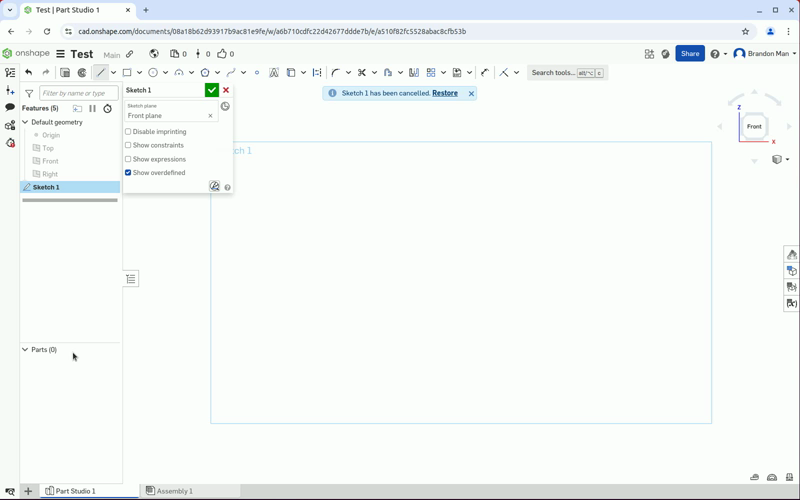
mouse_move(370, 395)
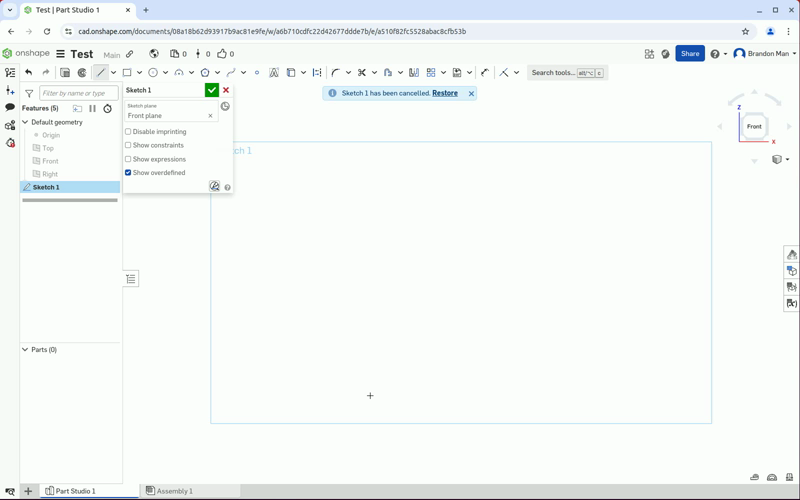
click(370, 395)
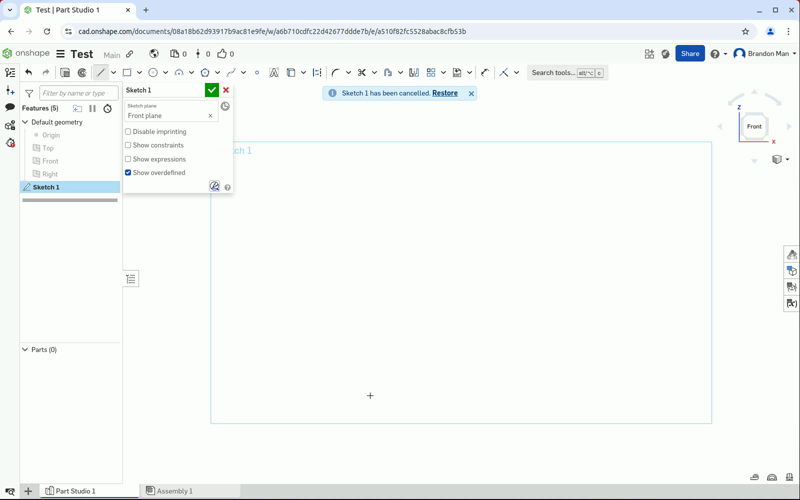
key_up(shift)
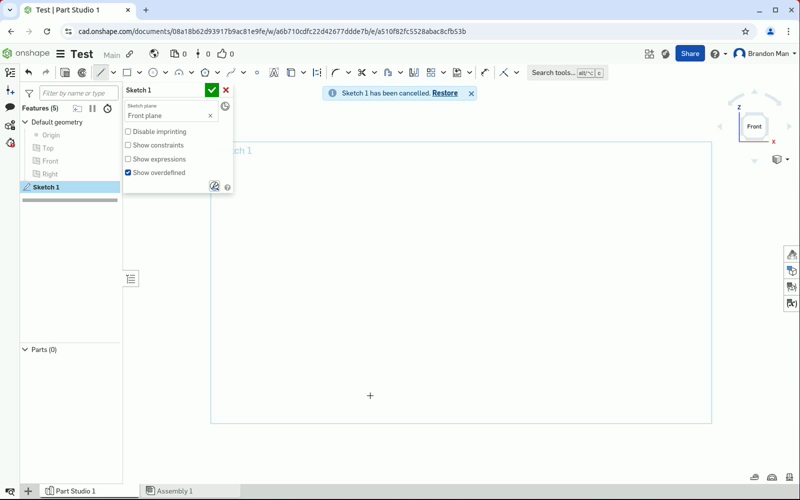
key_down(shift)
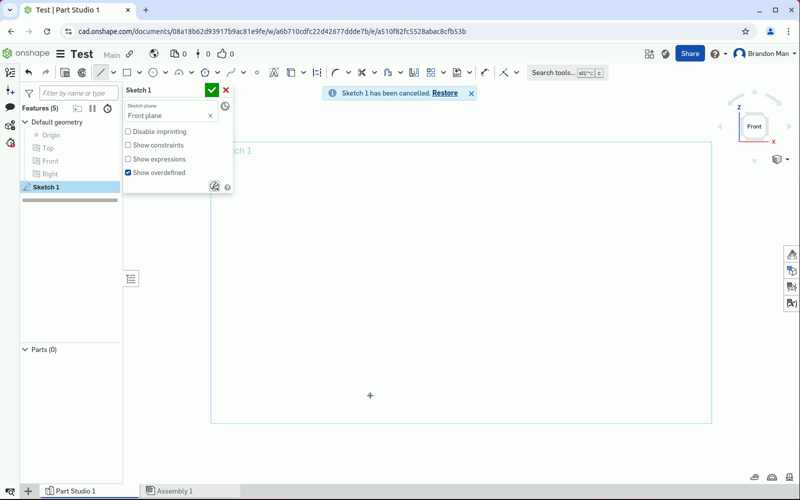
mouse_move(549, 395)
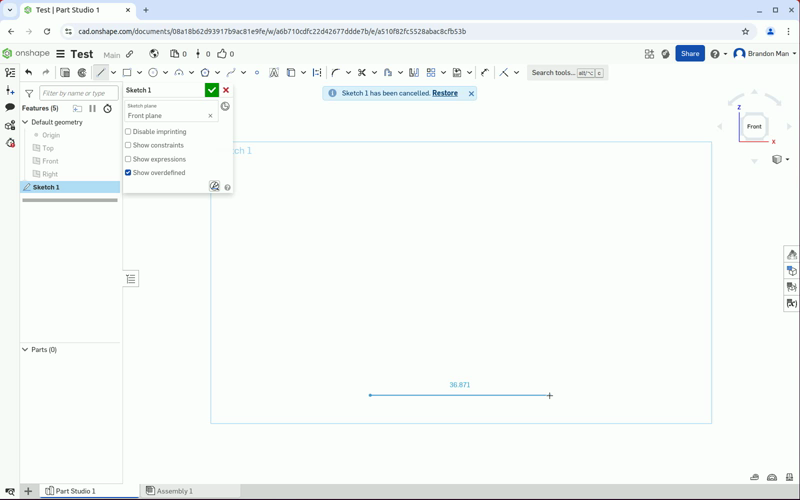
click(549, 395)
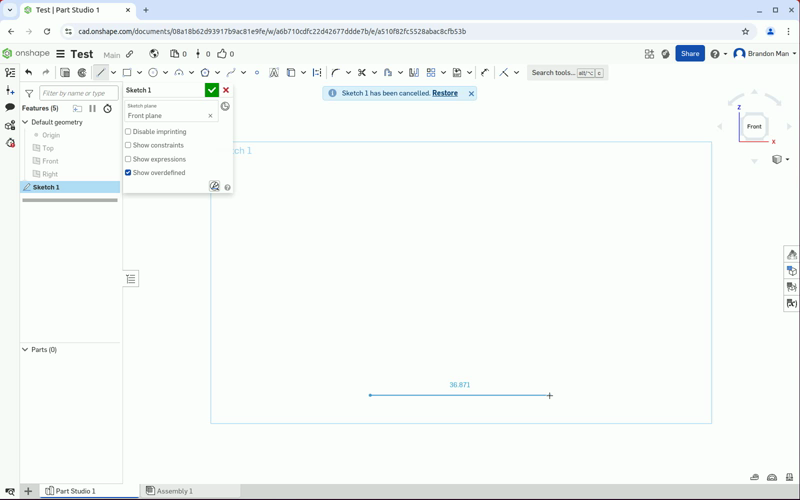
key_up(shift)
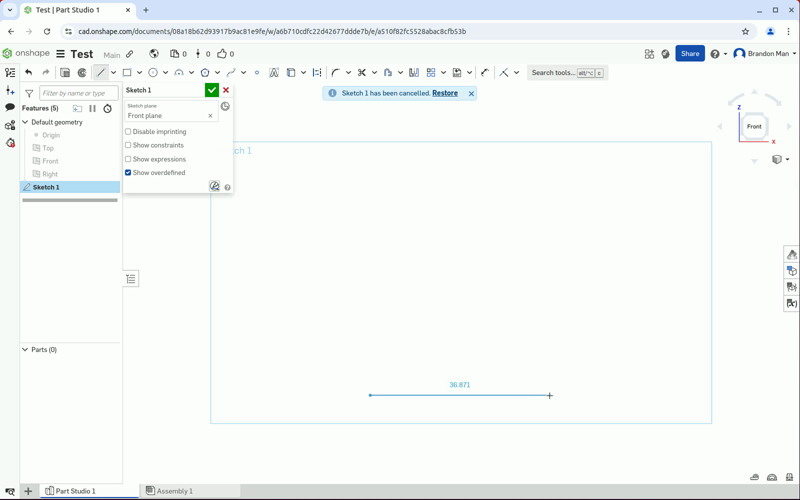
key_down(shift)
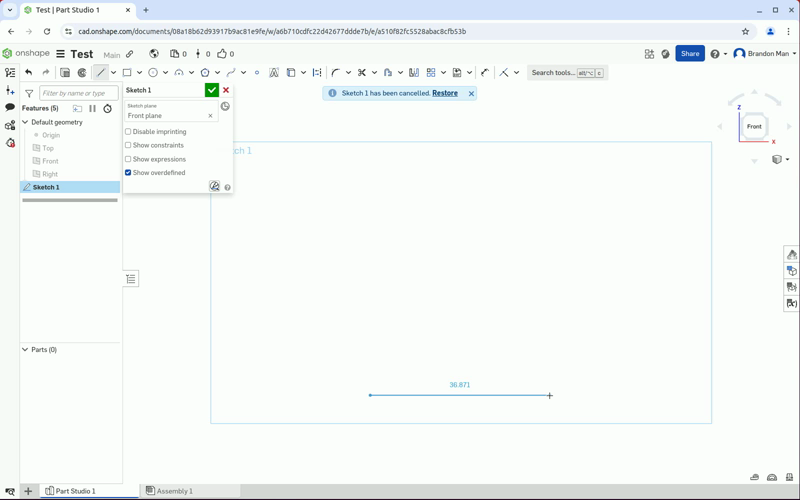
mouse_move(549, 171)
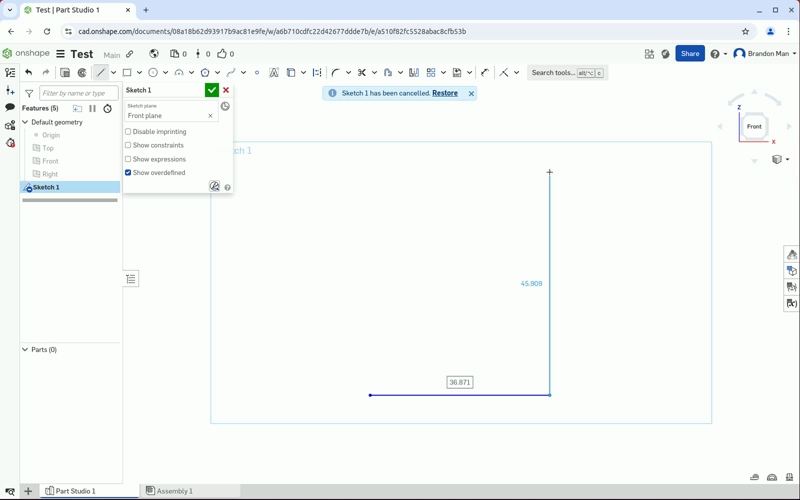
click(549, 171)
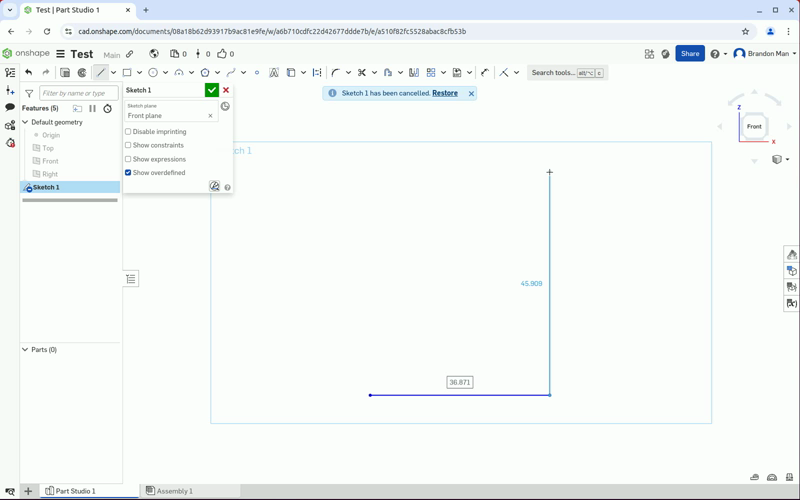
key_up(shift)
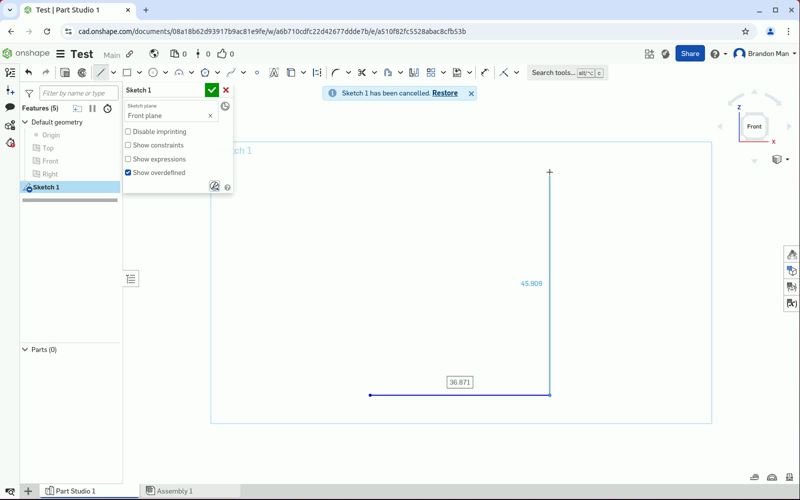
key_down(shift)
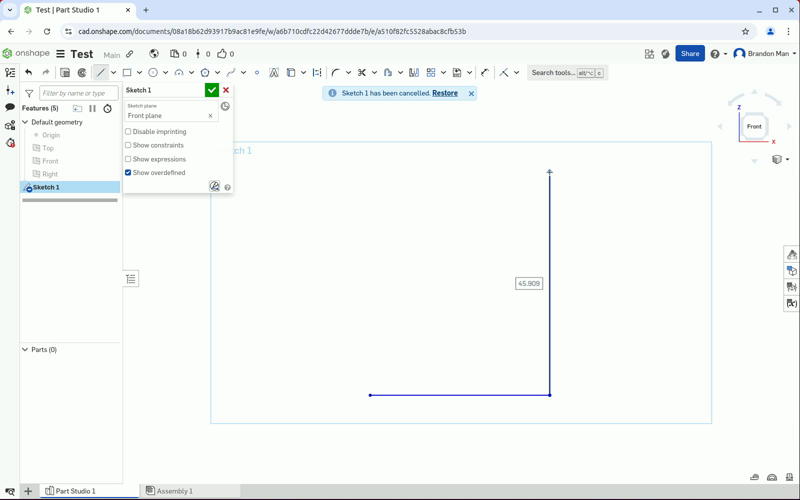
mouse_move(370, 171)
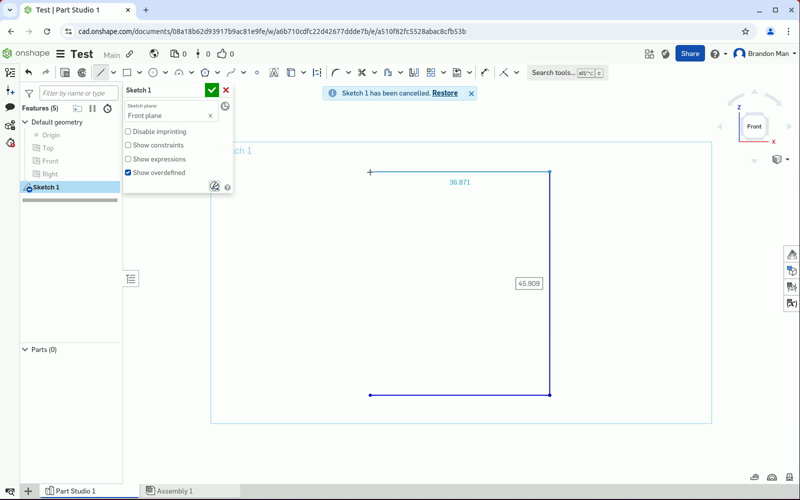
click(370, 171)
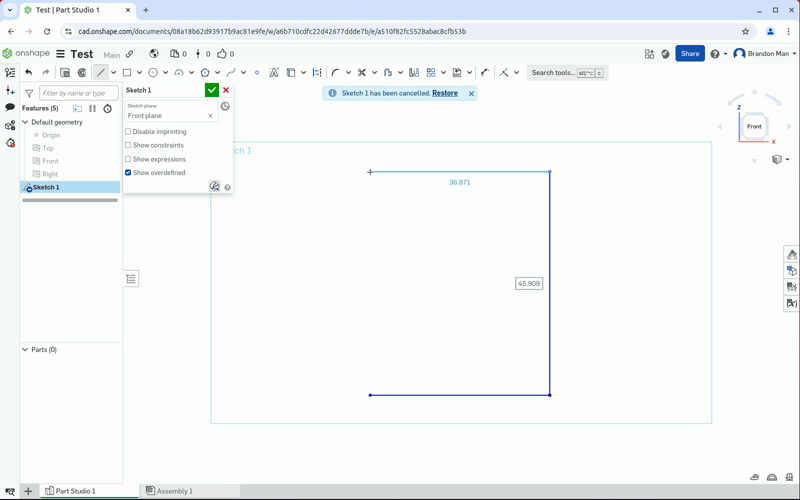
key_up(shift)
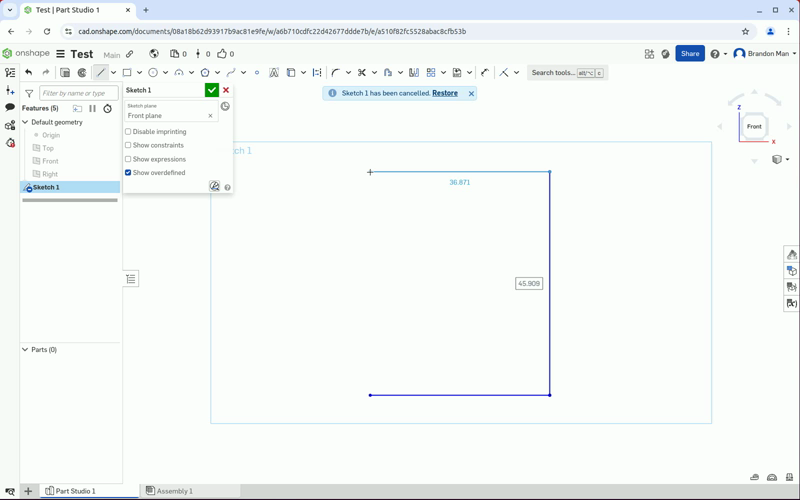
key_down(shift)
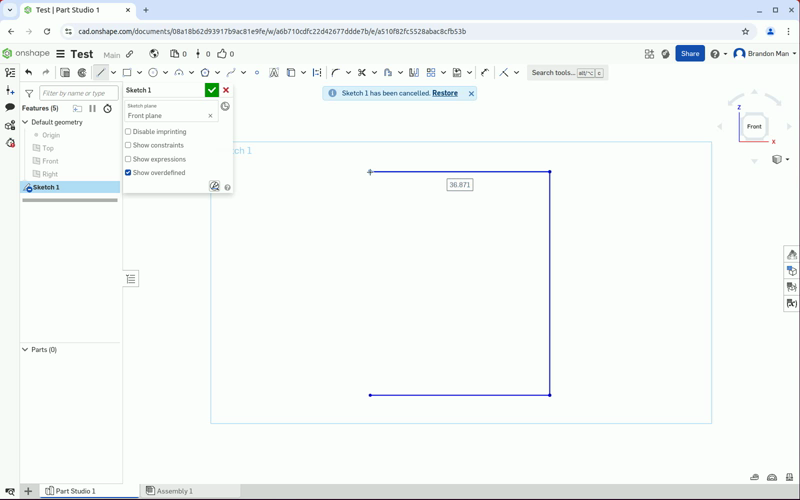
mouse_move(370, 395)
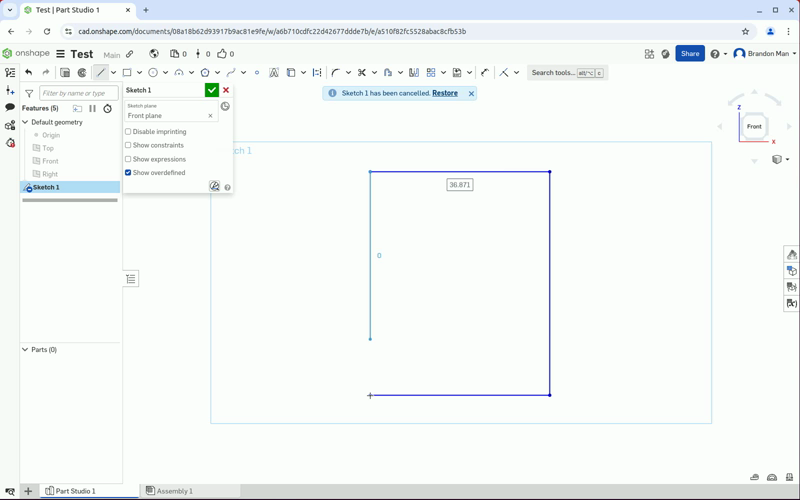
key_up(shift)
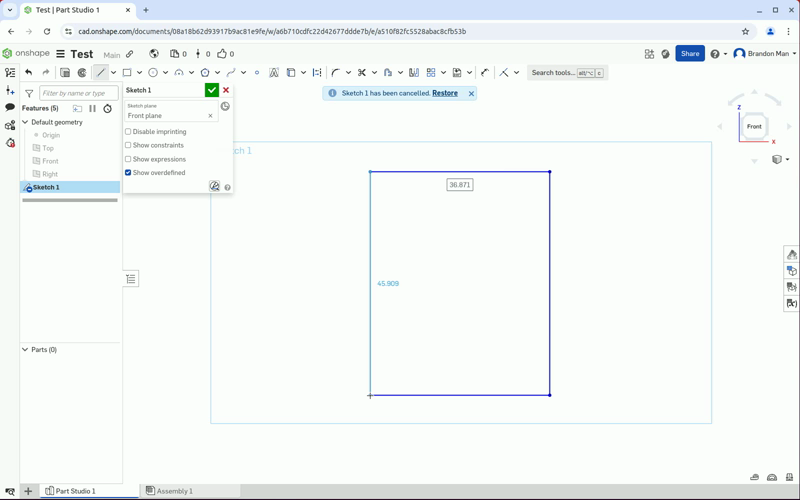
click(370, 395)
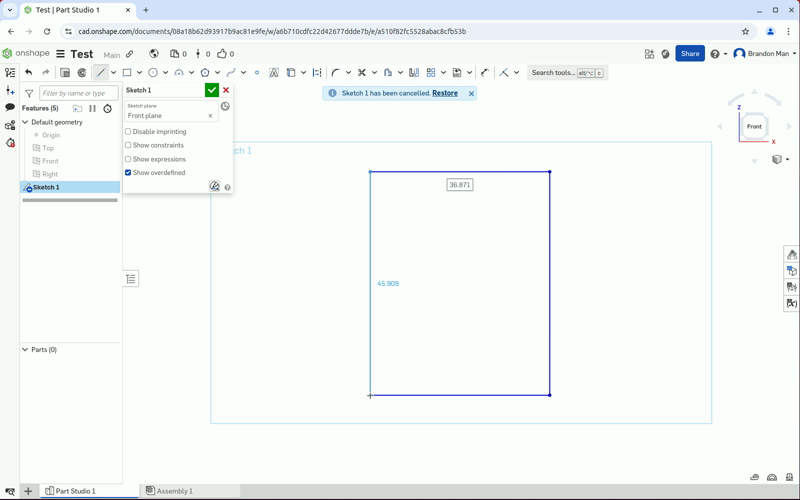
key(esc)
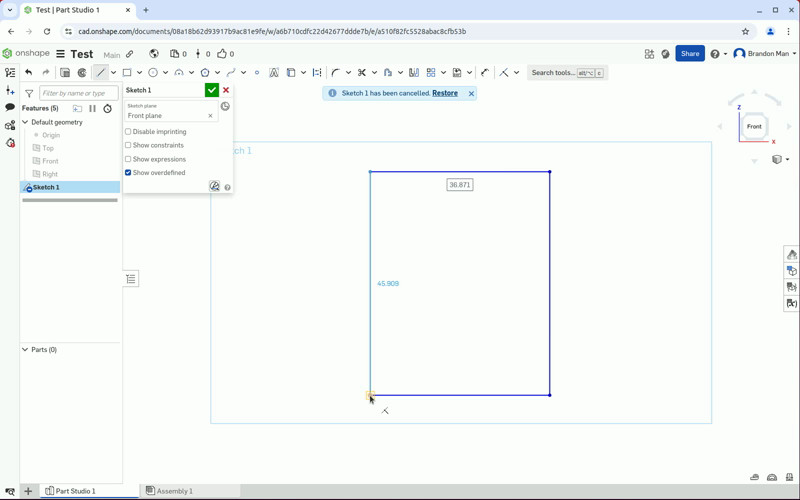
mouse_move(435, 214)
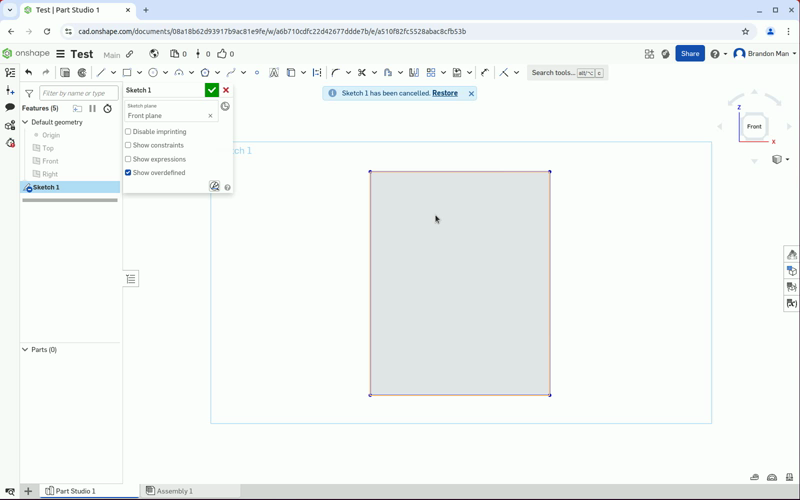
click(435, 214)
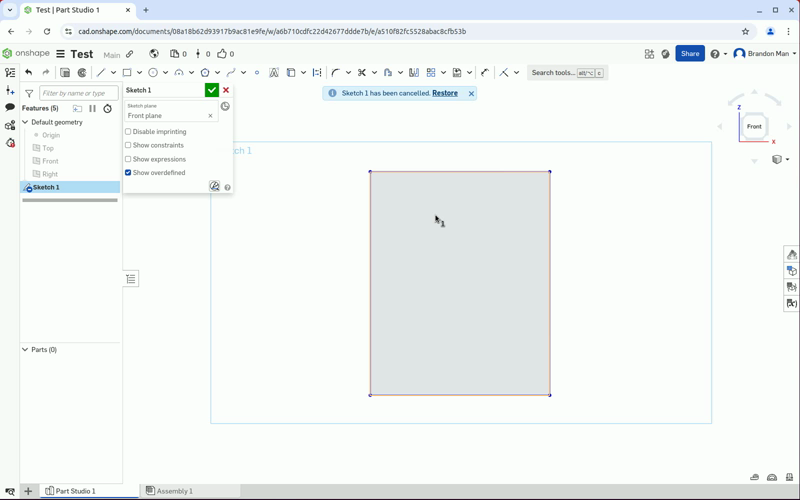
mouse_move(73, 352)
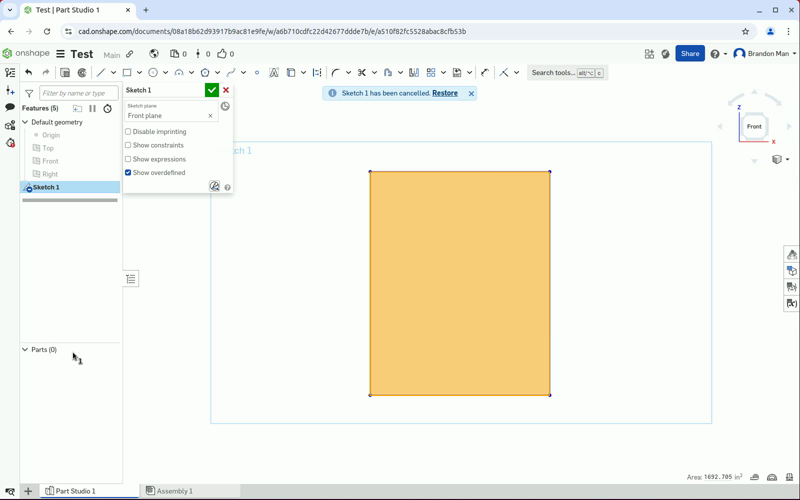
key(shift+y)
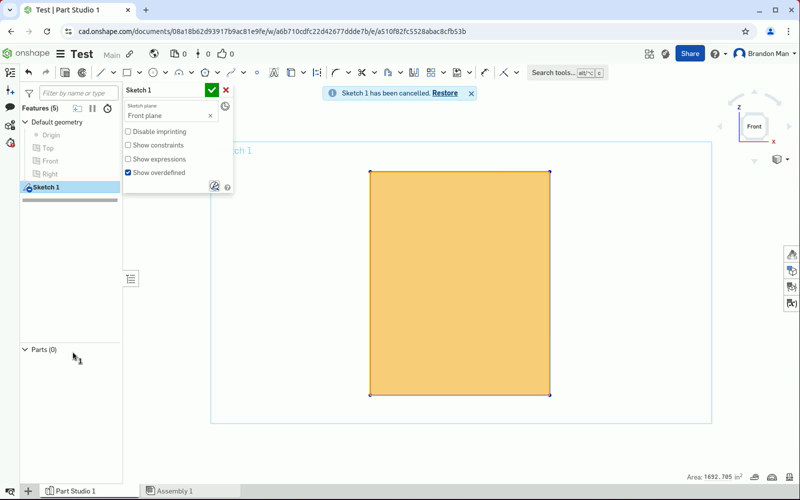
key(shift+e)
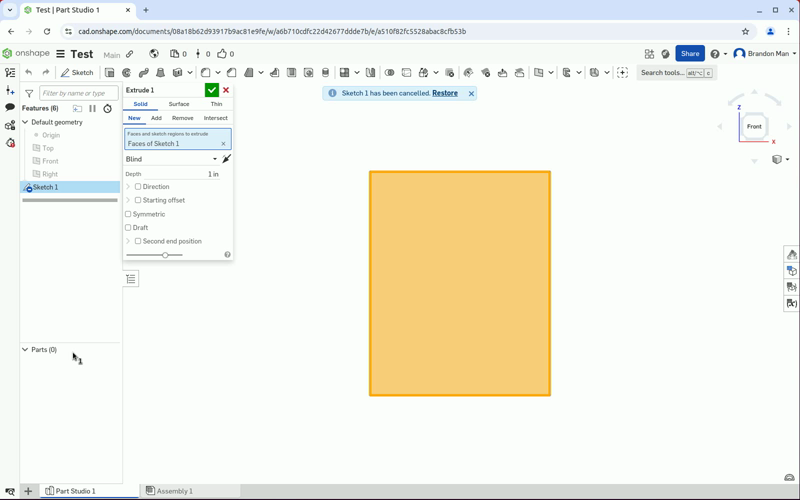
mouse_move(143, 106)
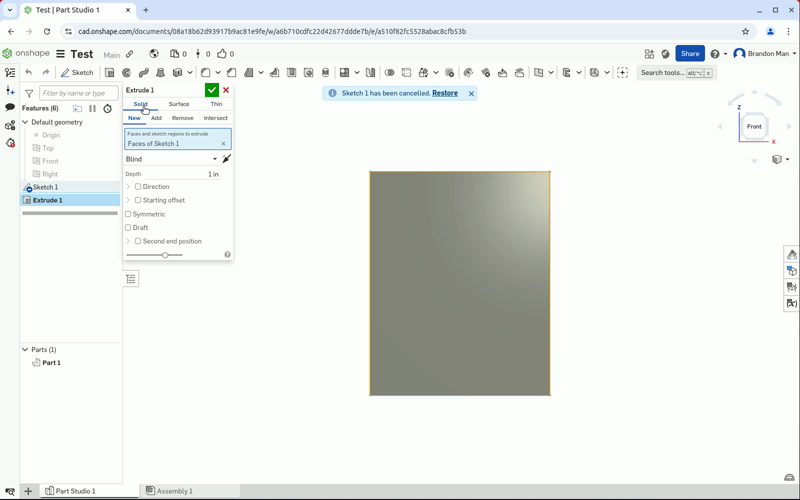
click(143, 106)
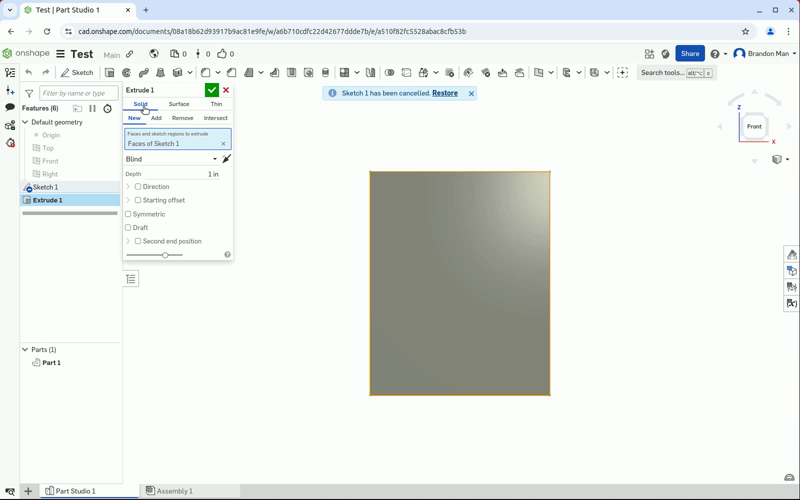
mouse_move(137, 120)
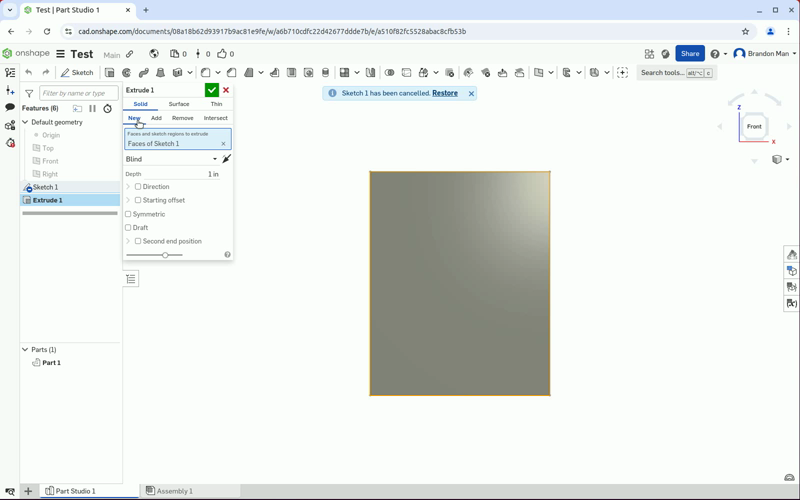
click(137, 120)
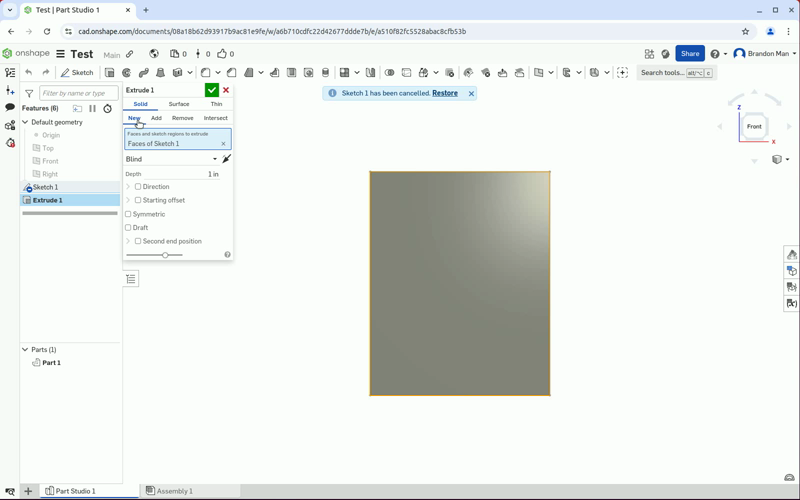
key(tab, 4)
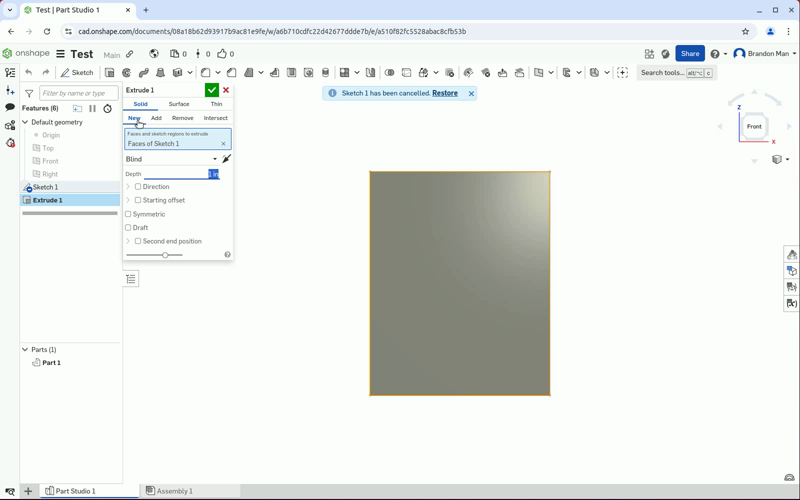
text(0.241)
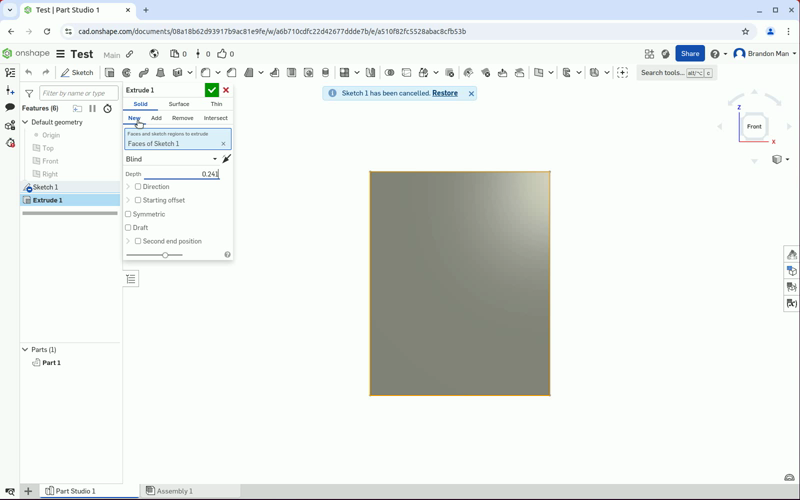
key(enter)
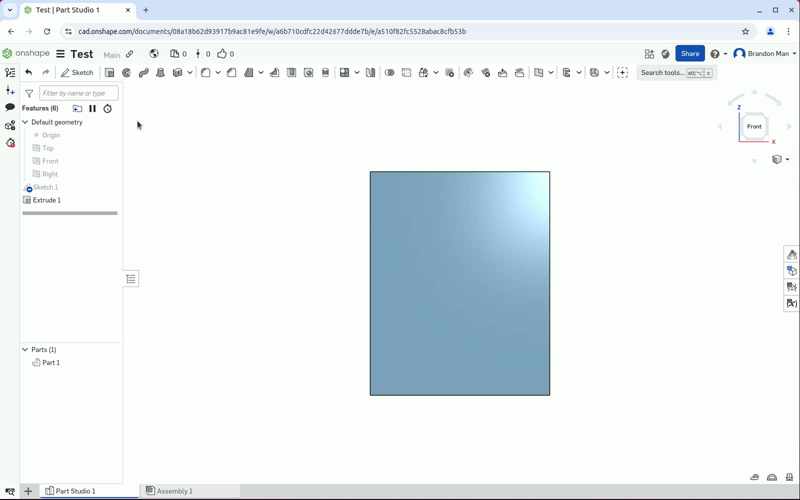
key(shift+h)
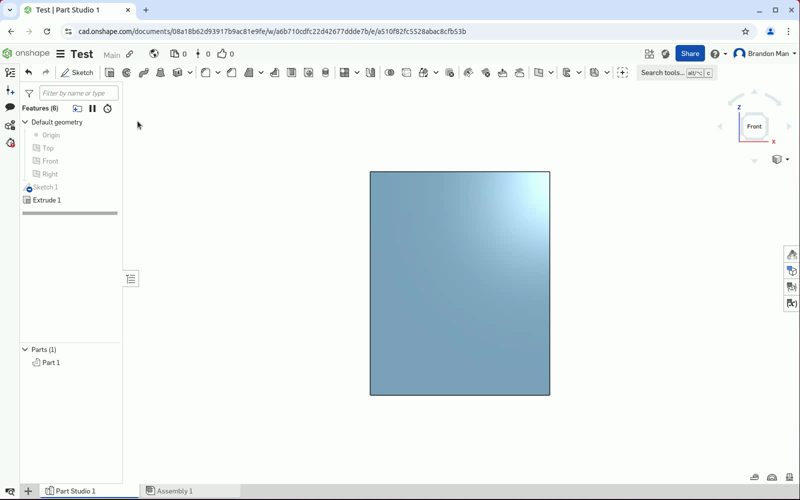
key(shift+h)
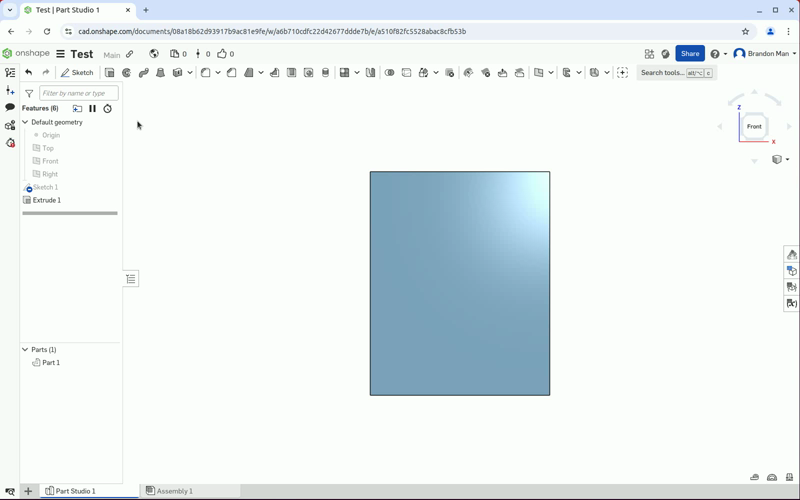
mouse_move(73, 189)
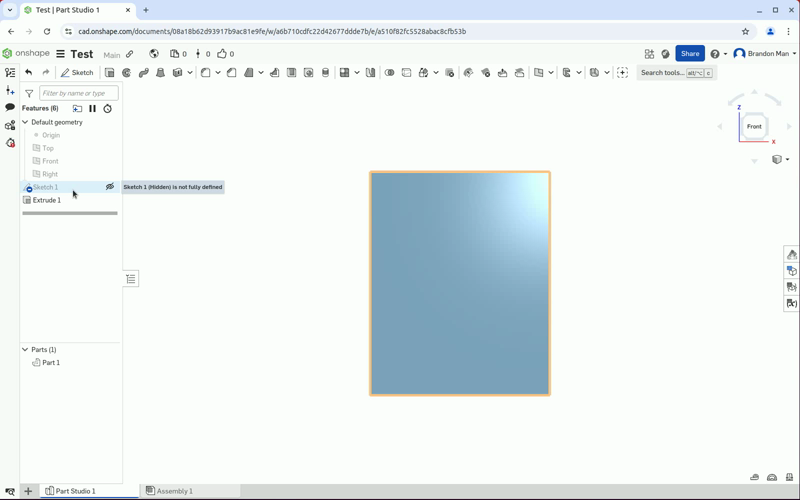
click(73, 189)
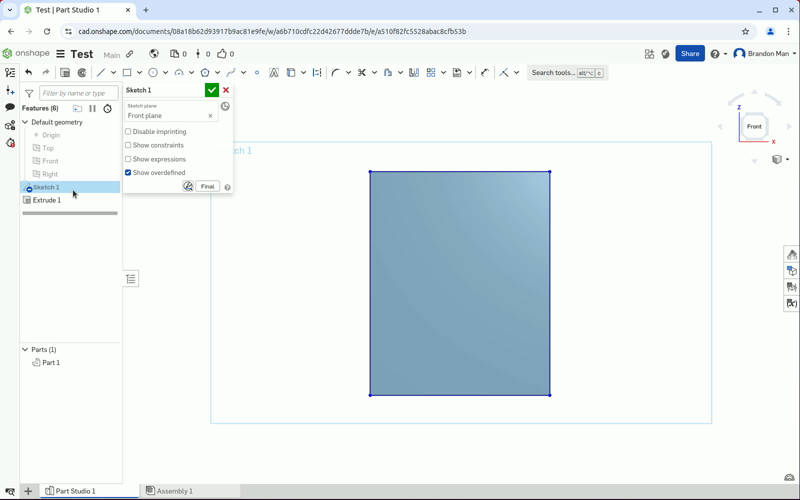
mouse_move(229, 92)
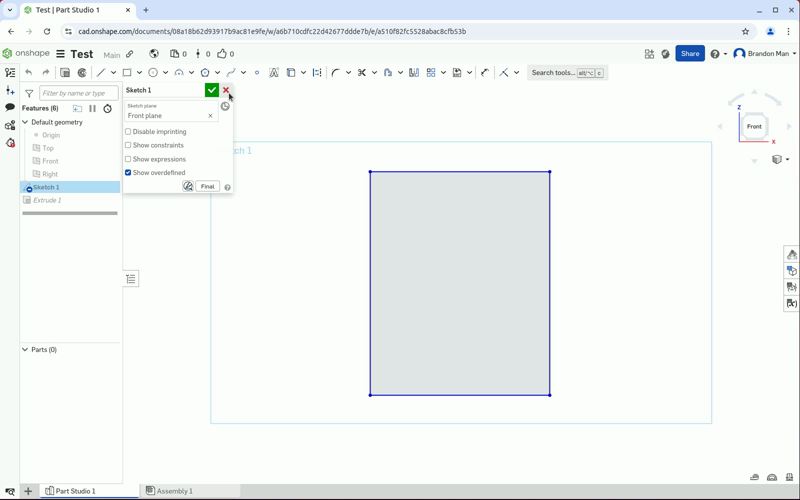
click(229, 92)
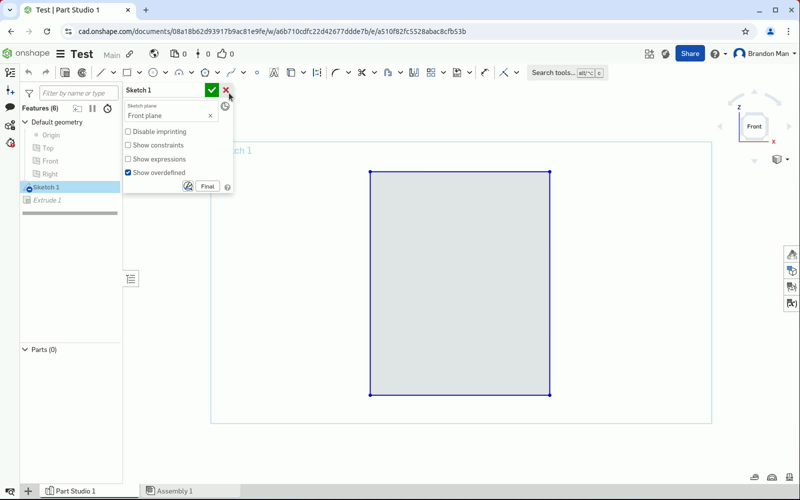
key(shift+s)
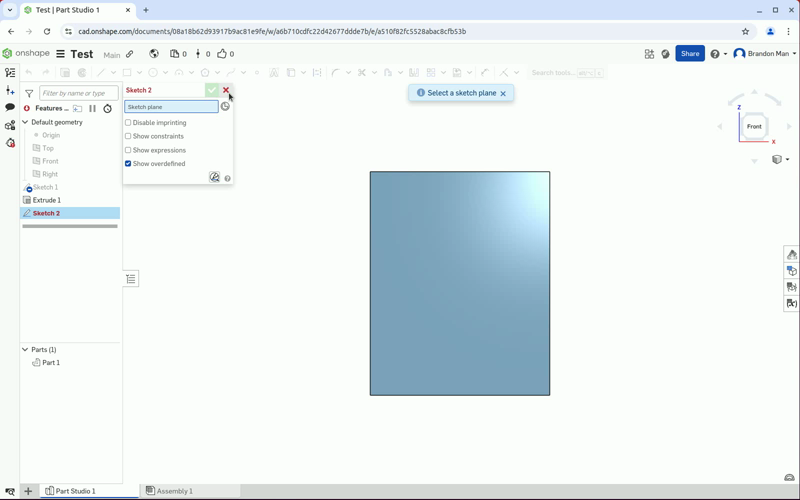
mouse_move(73, 163)
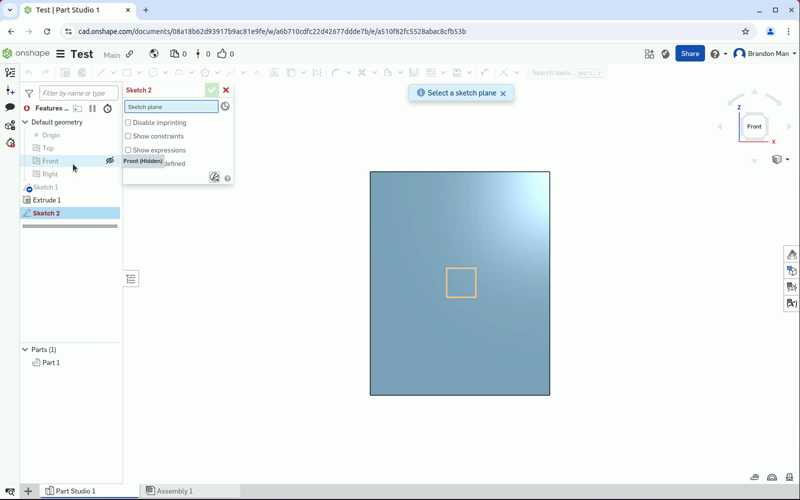
click(73, 163)
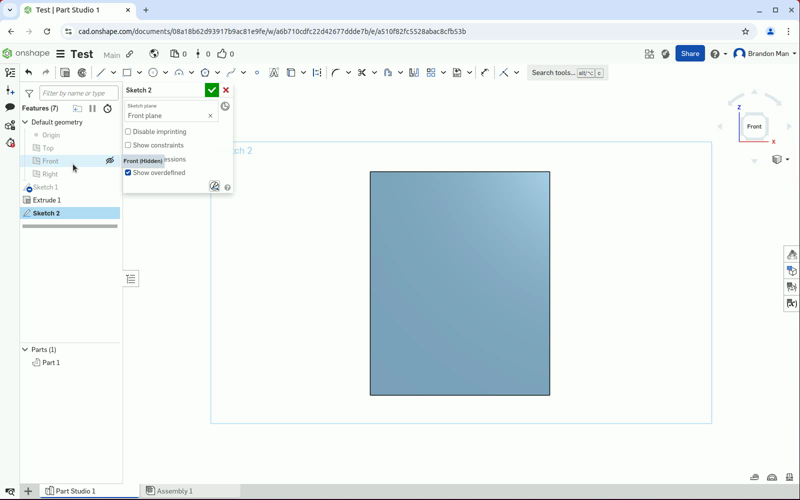
mouse_move(73, 352)
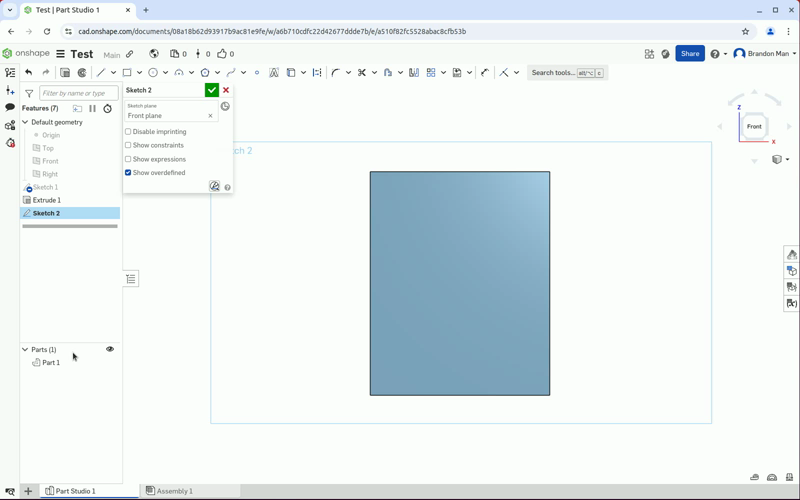
key(y)
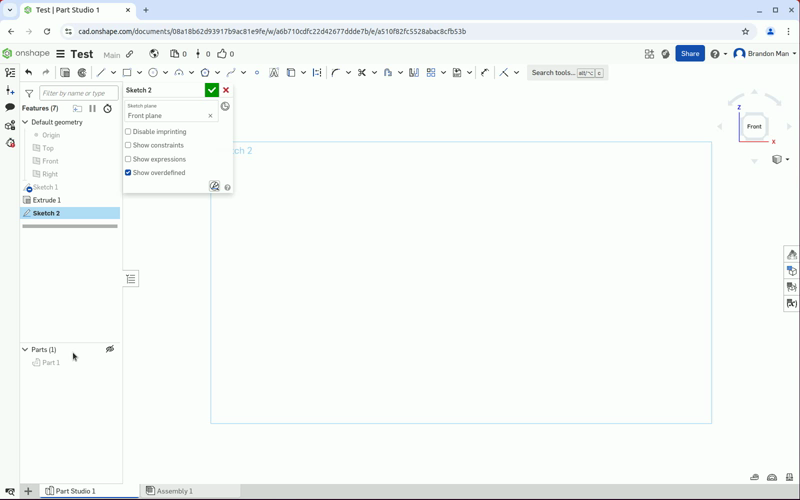
key(l)
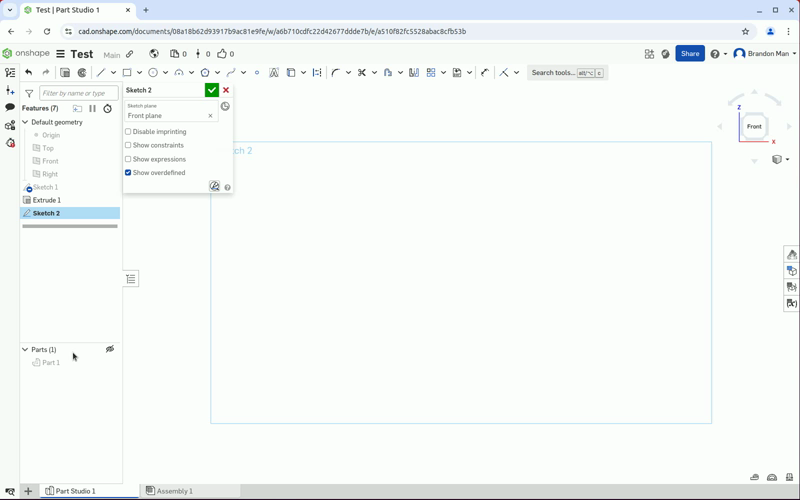
key_down(shift)
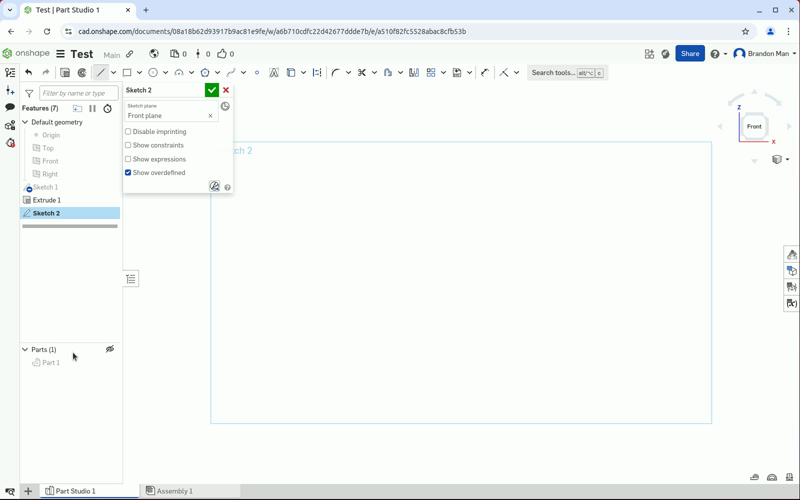
mouse_move(370, 395)
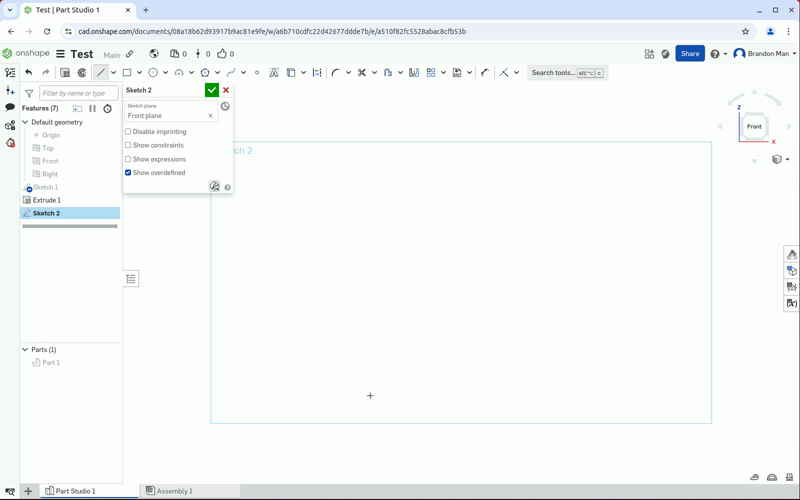
click(370, 395)
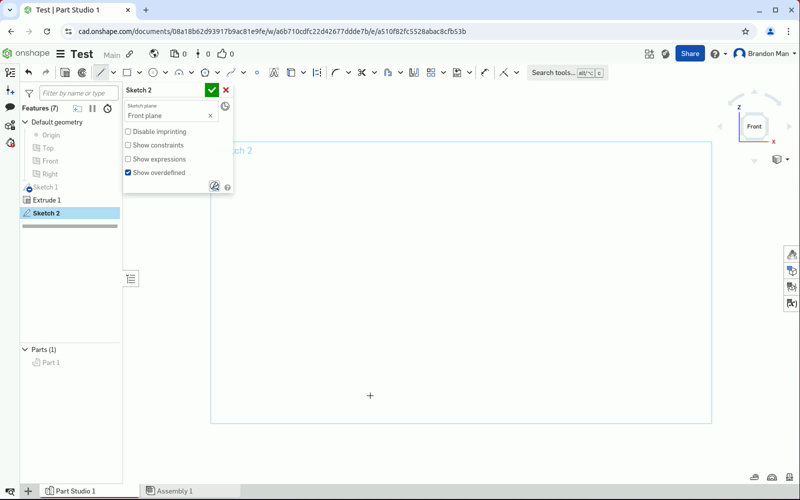
key_up(shift)
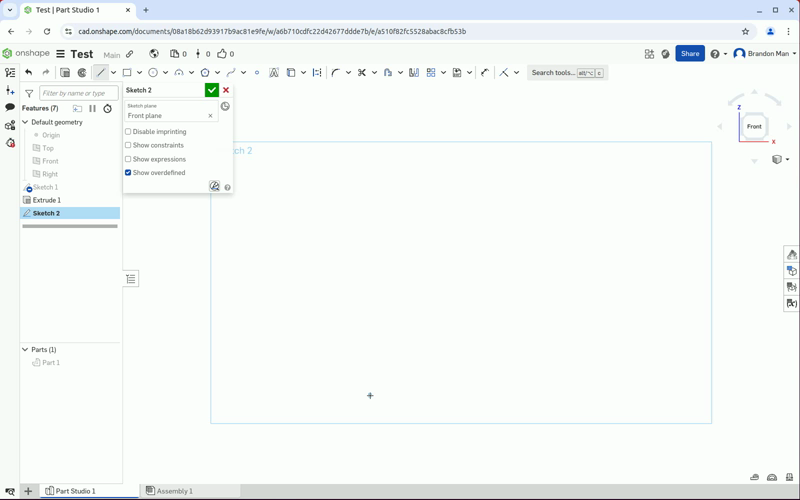
key_down(shift)
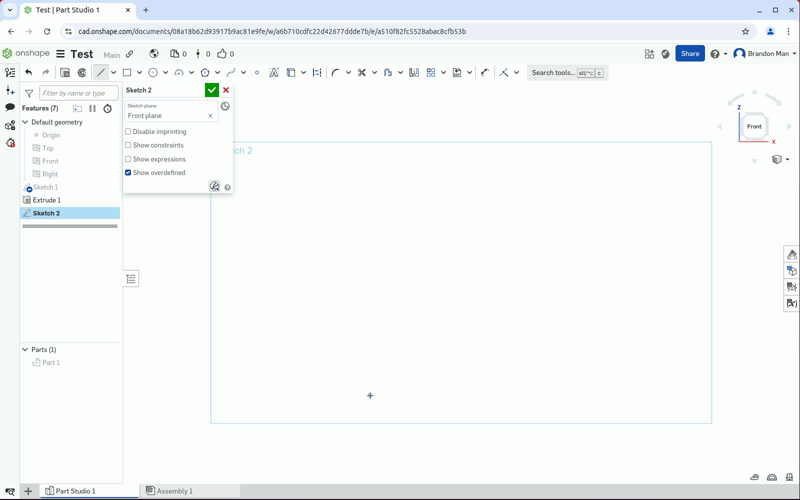
mouse_move(549, 395)
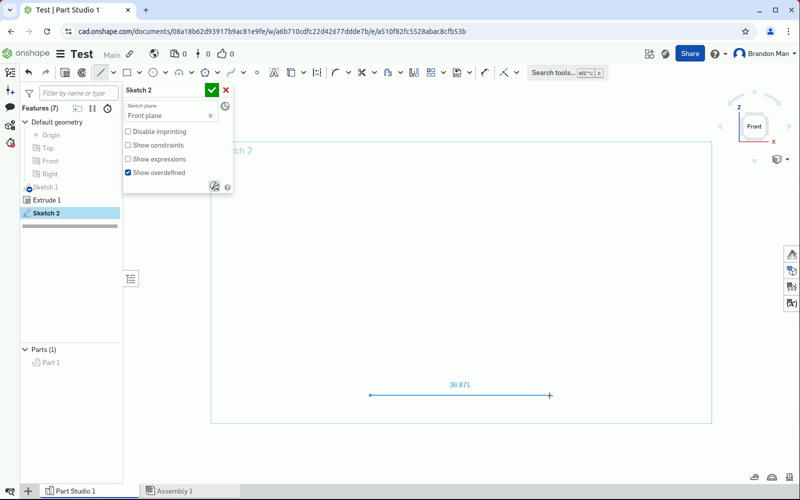
click(549, 395)
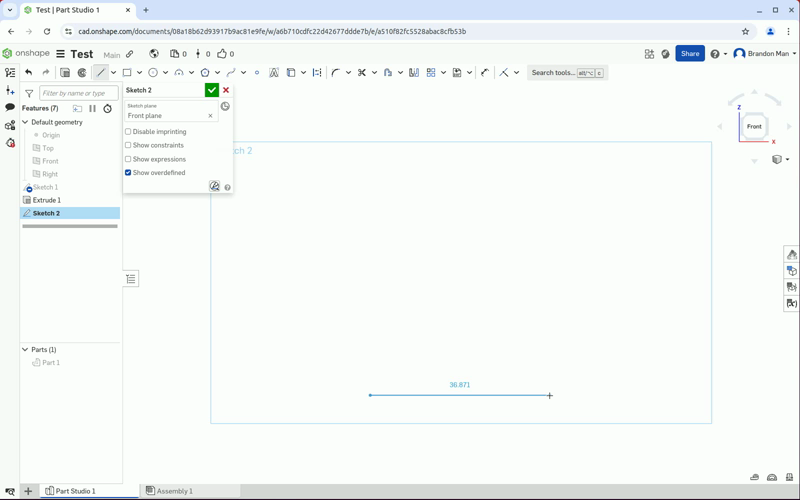
key_up(shift)
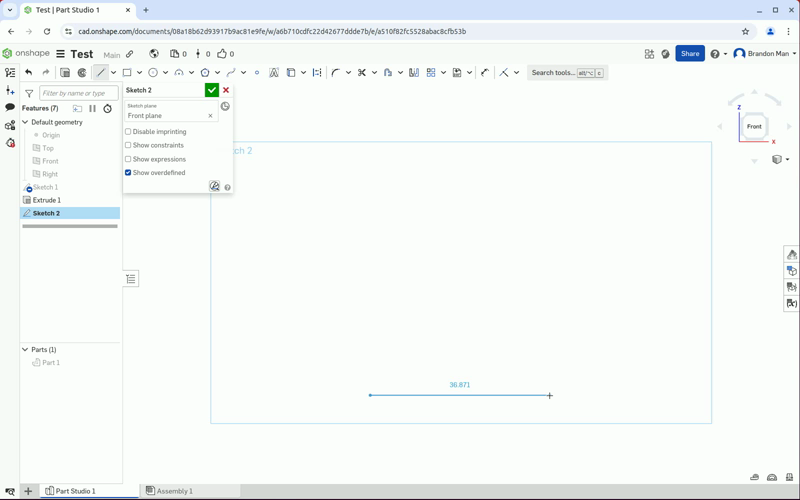
key_down(shift)
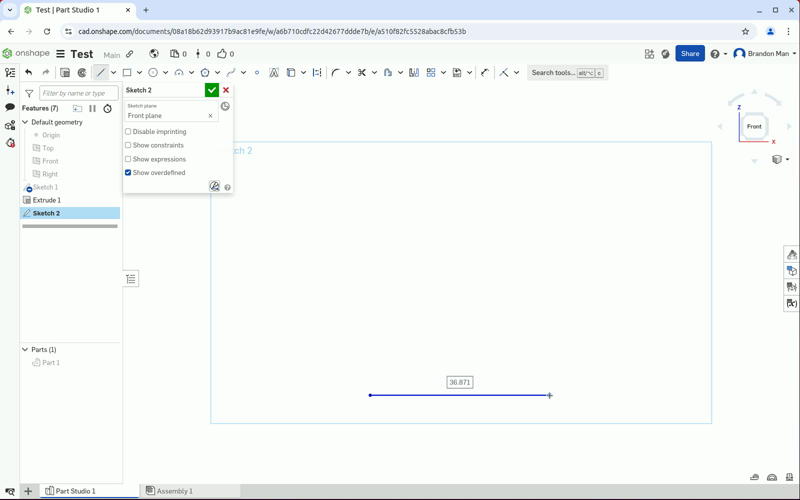
mouse_move(549, 171)
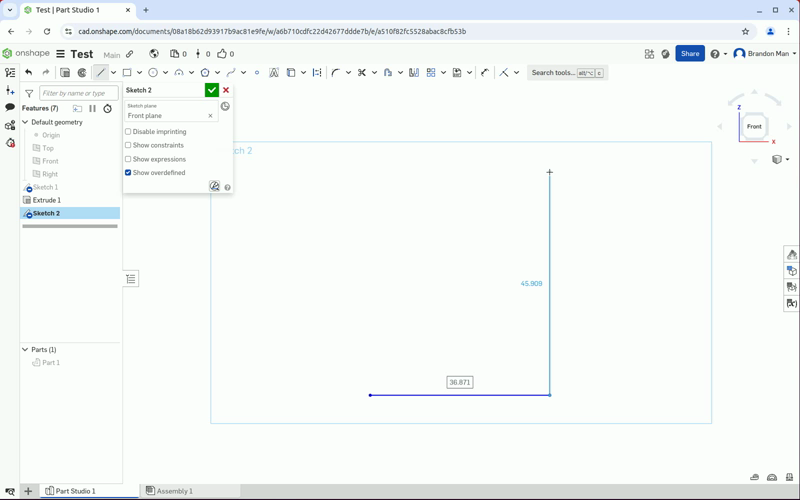
click(549, 171)
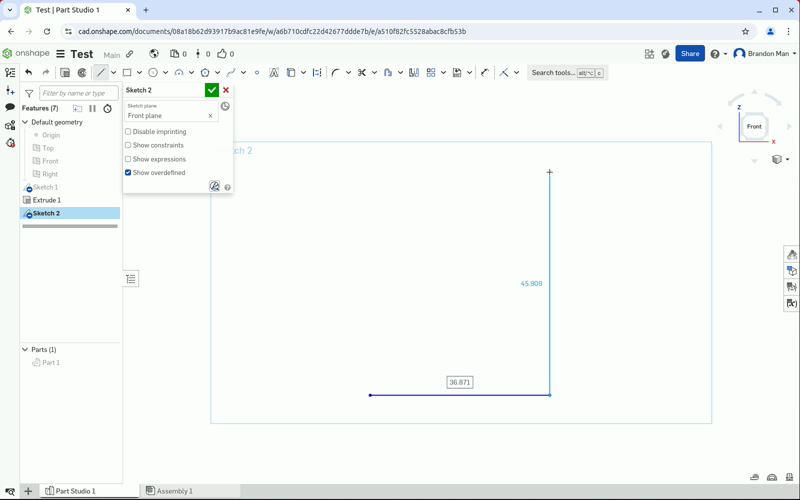
key_up(shift)
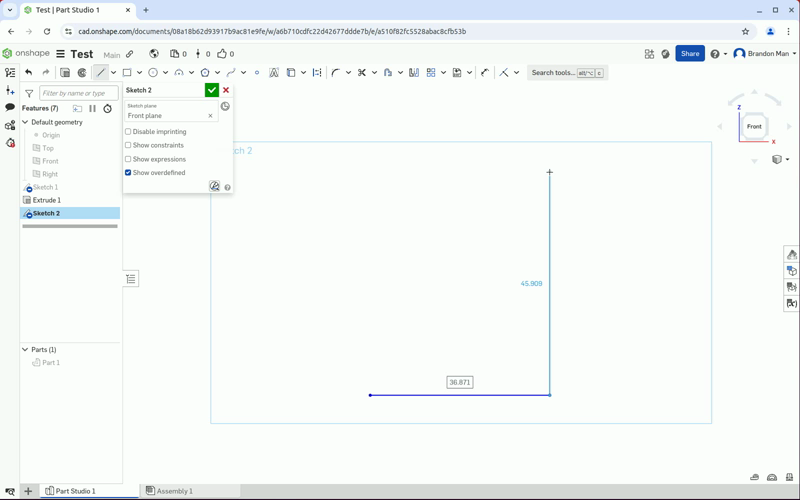
key_down(shift)
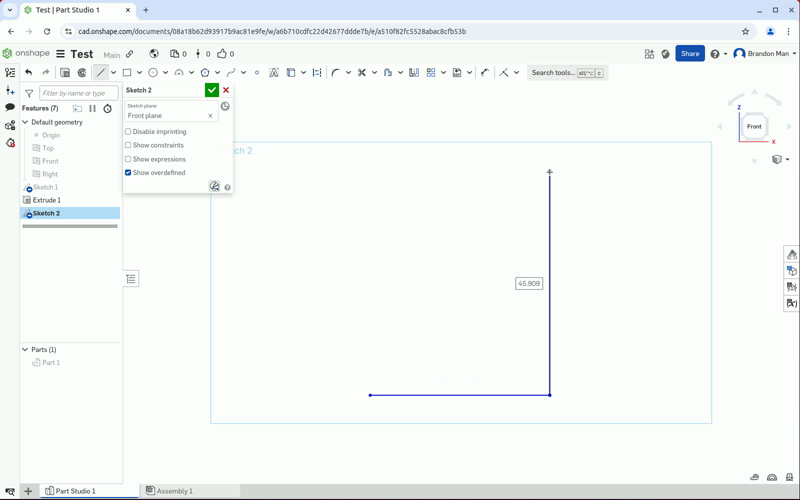
mouse_move(370, 171)
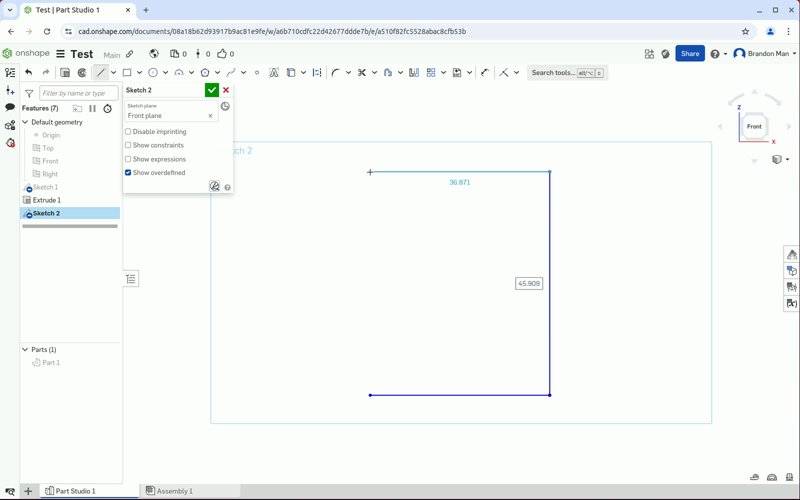
click(370, 171)
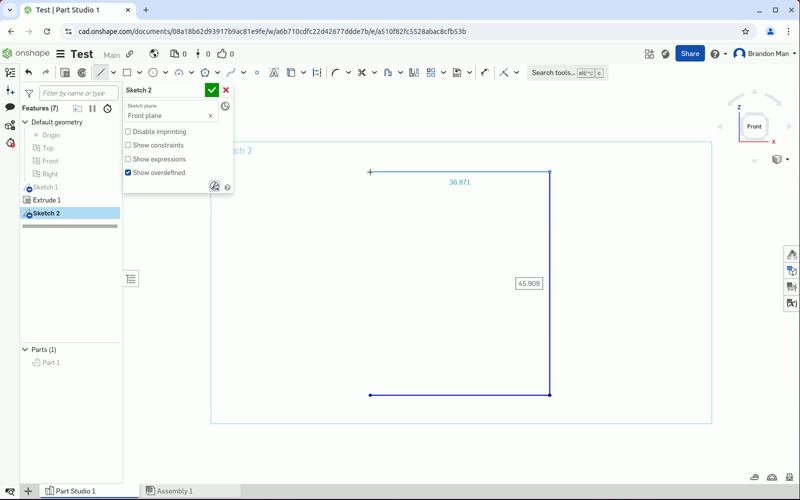
key_up(shift)
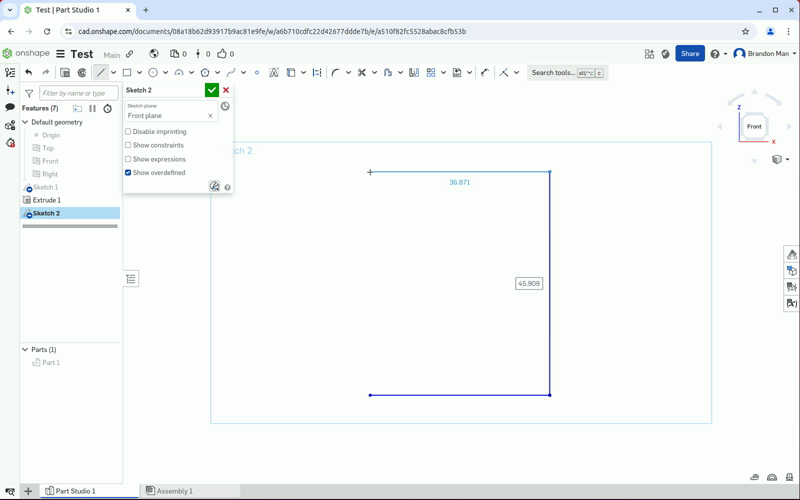
key_down(shift)
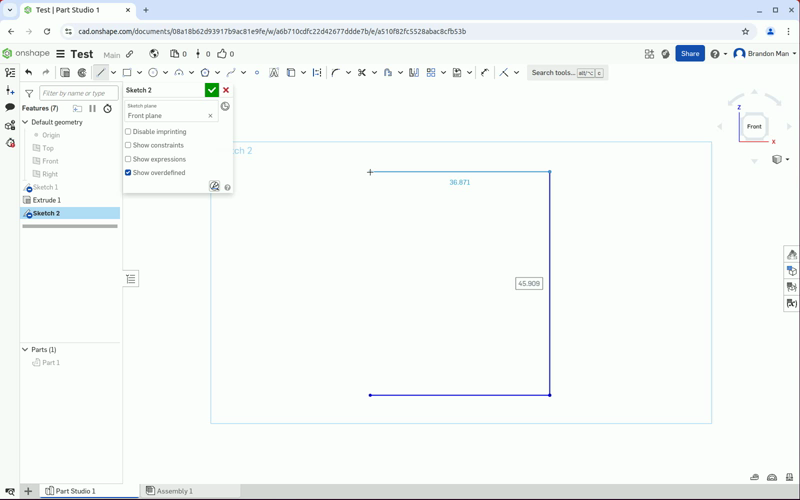
mouse_move(370, 395)
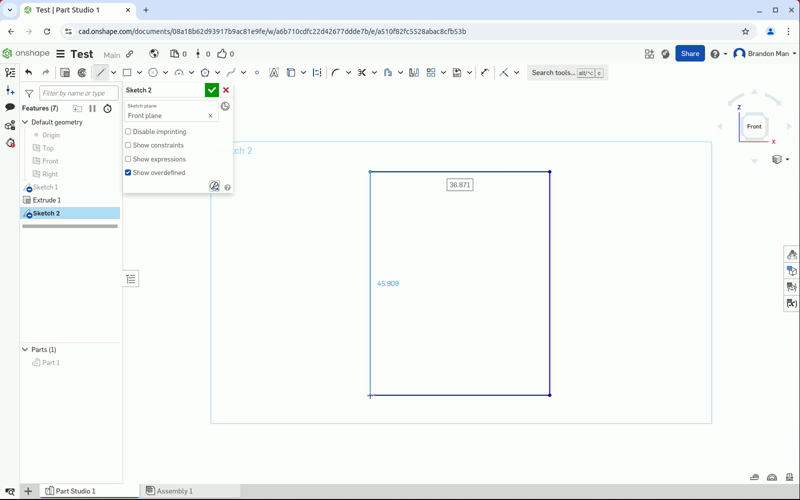
key_up(shift)
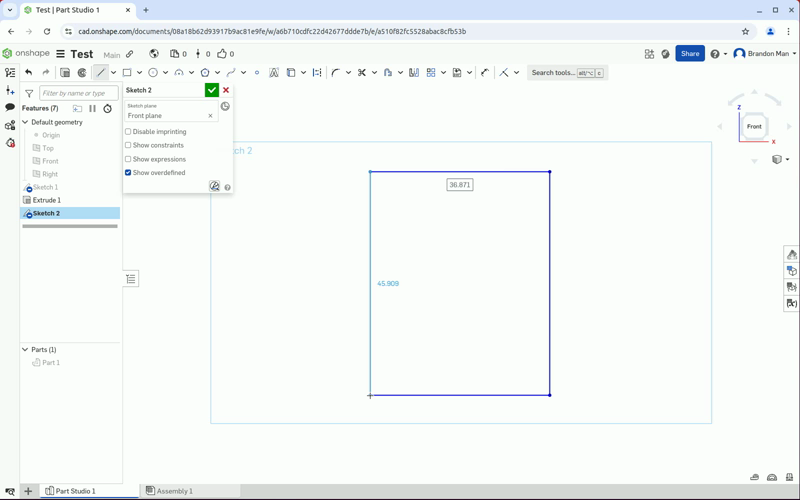
click(370, 395)
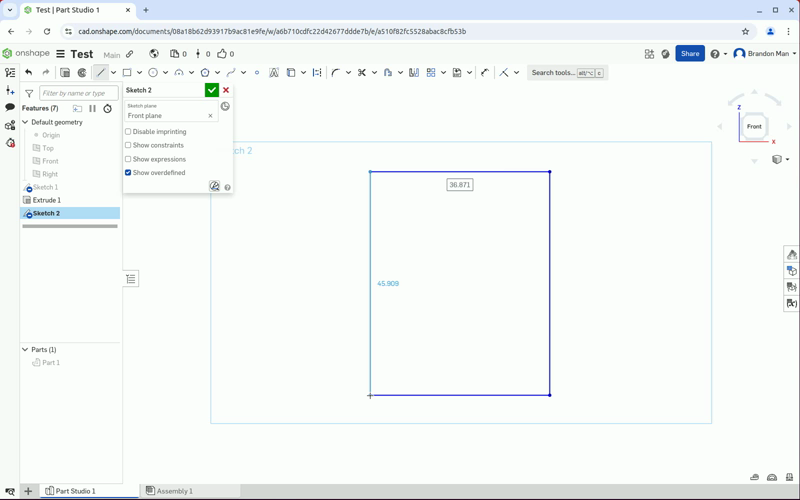
key(esc)
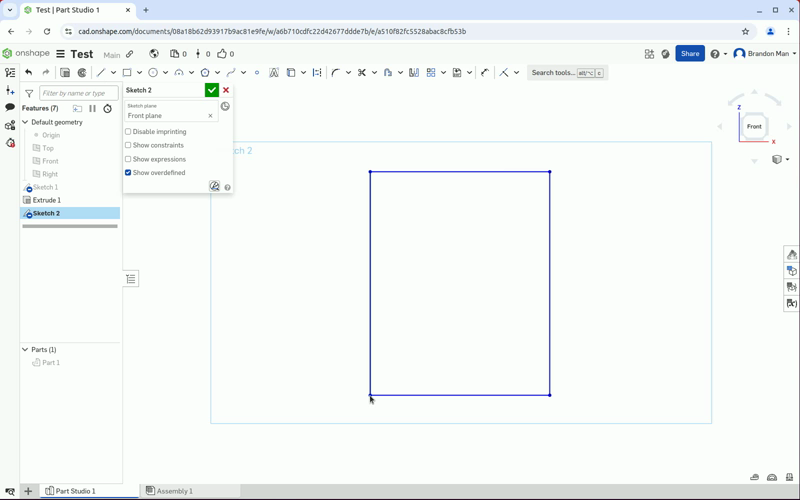
mouse_move(479, 346)
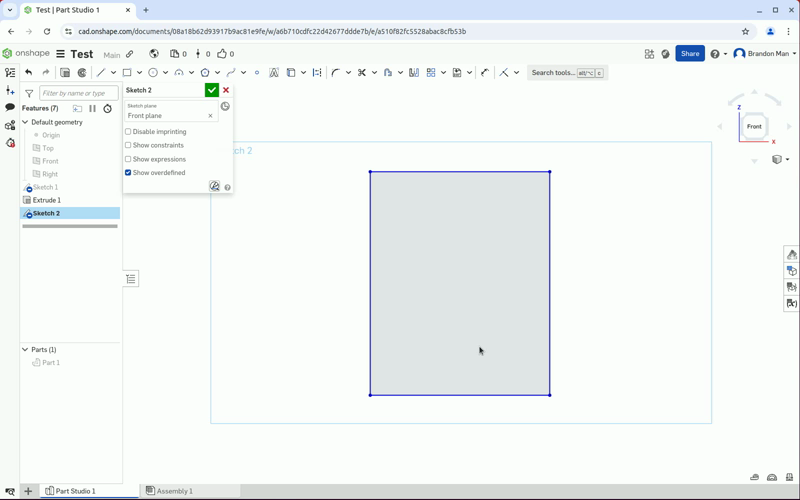
click(479, 346)
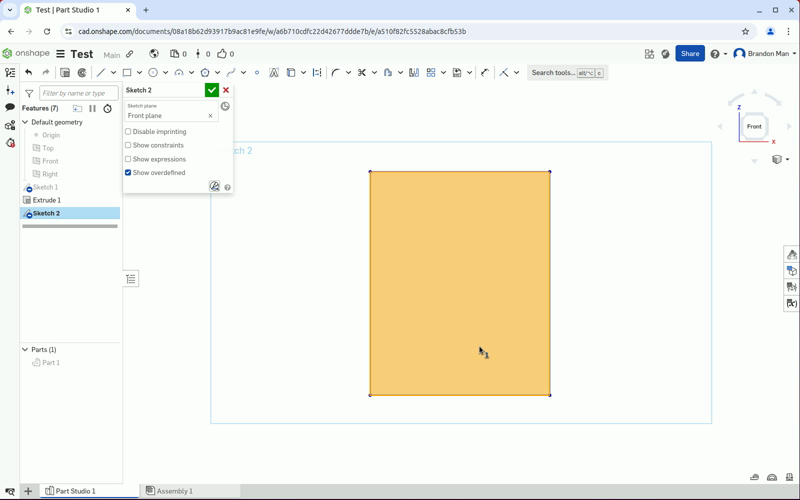
mouse_move(73, 352)
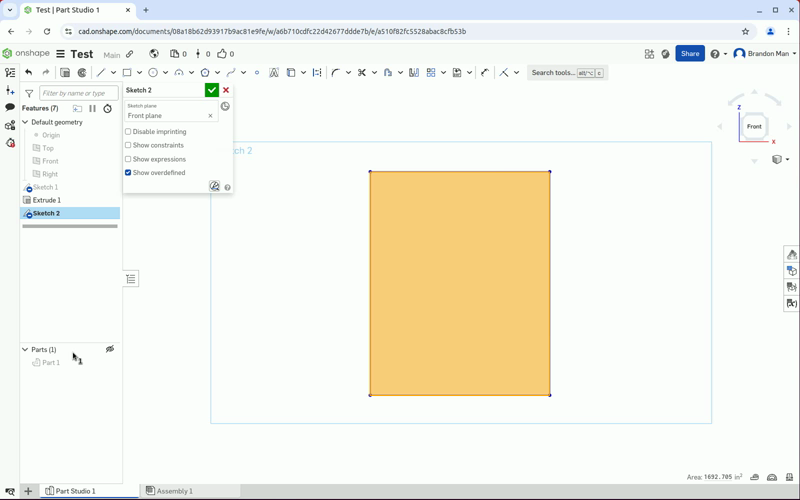
key(shift+y)
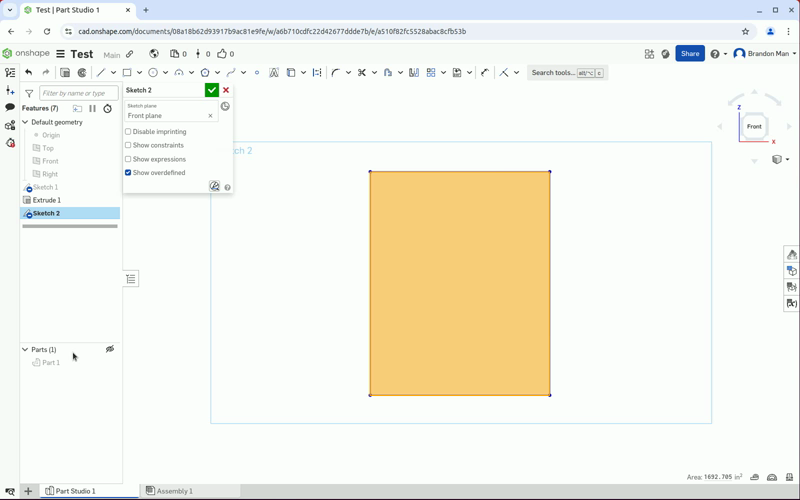
key(shift+e)
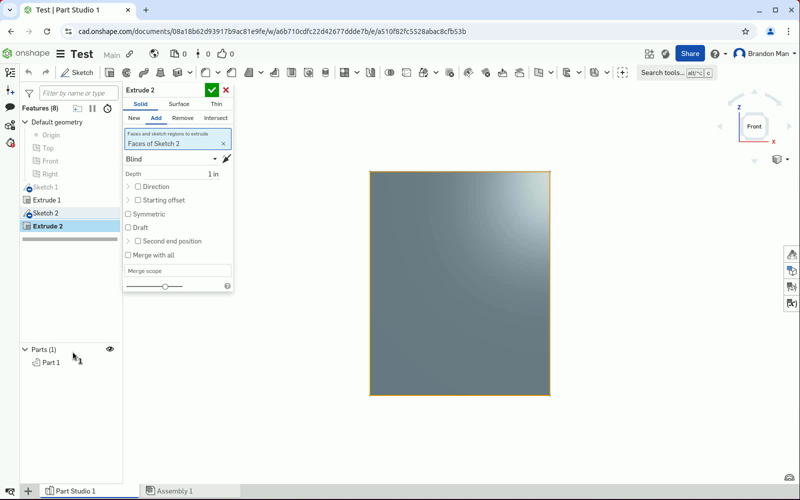
mouse_move(143, 106)
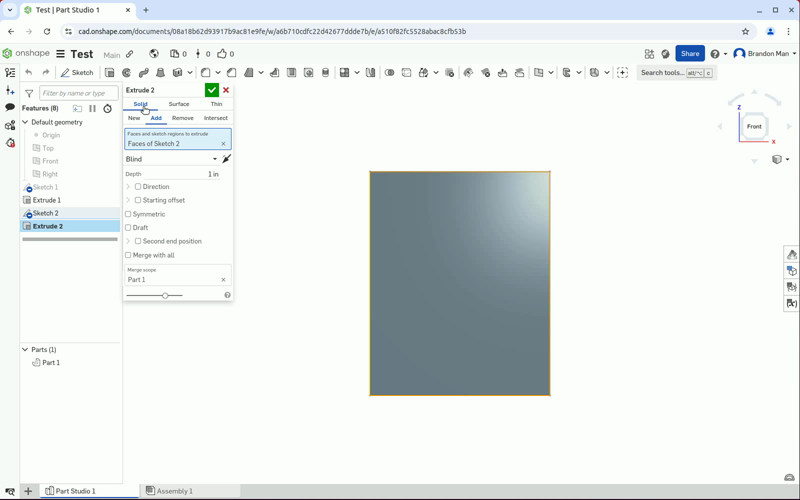
click(143, 106)
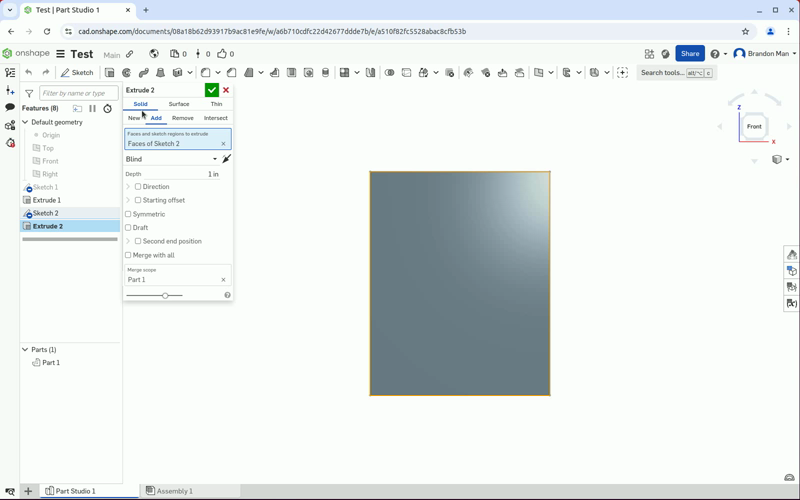
mouse_move(137, 120)
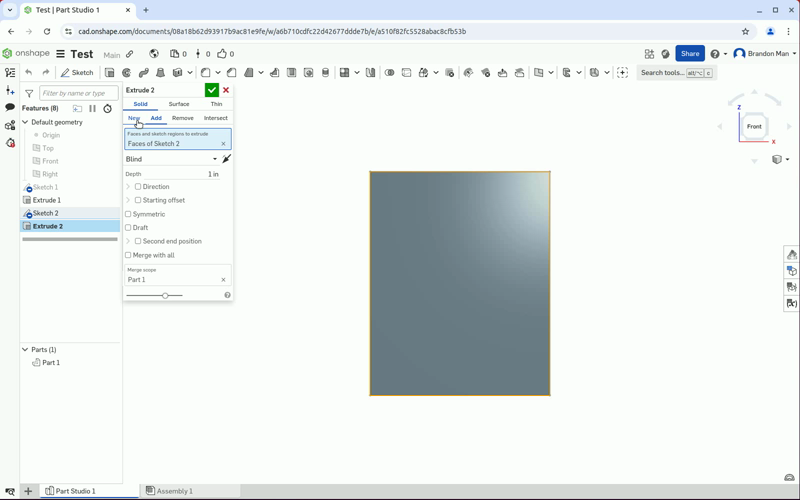
click(137, 120)
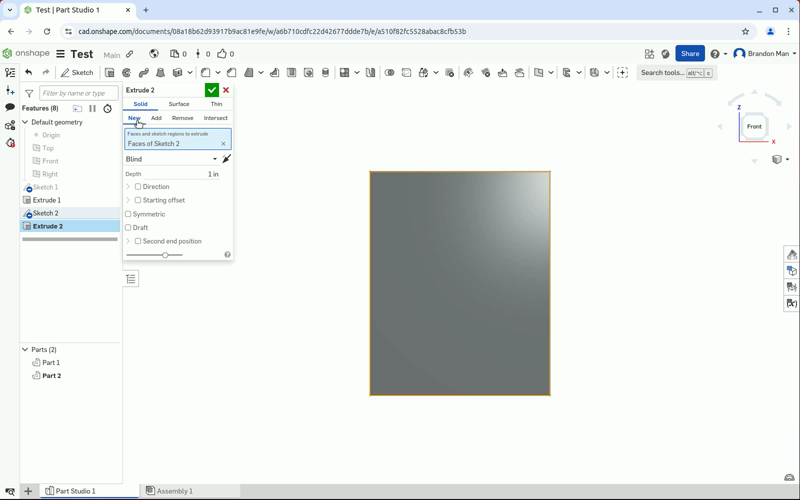
key(tab, 4)
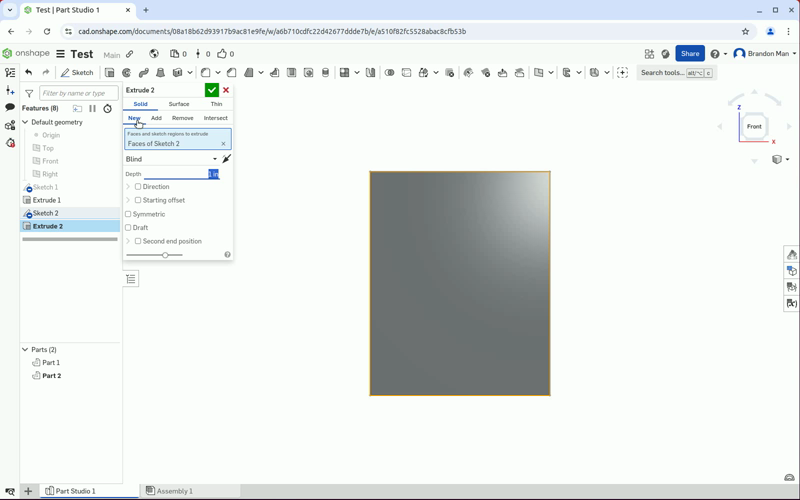
text(-0.241)
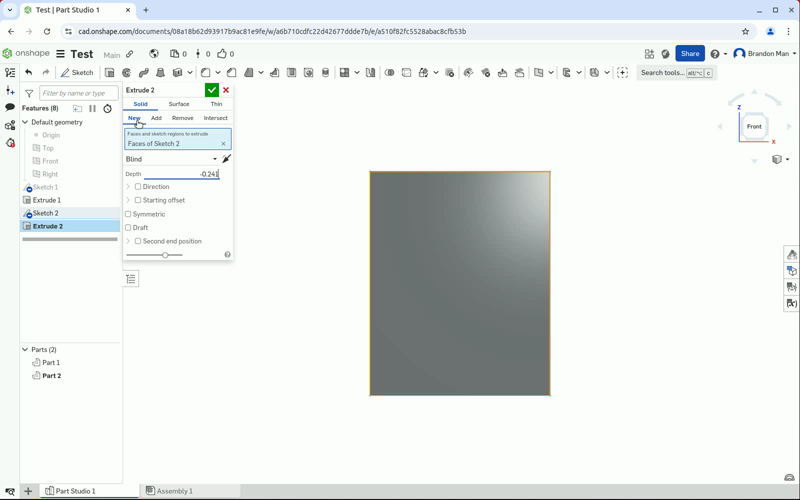
key(enter)
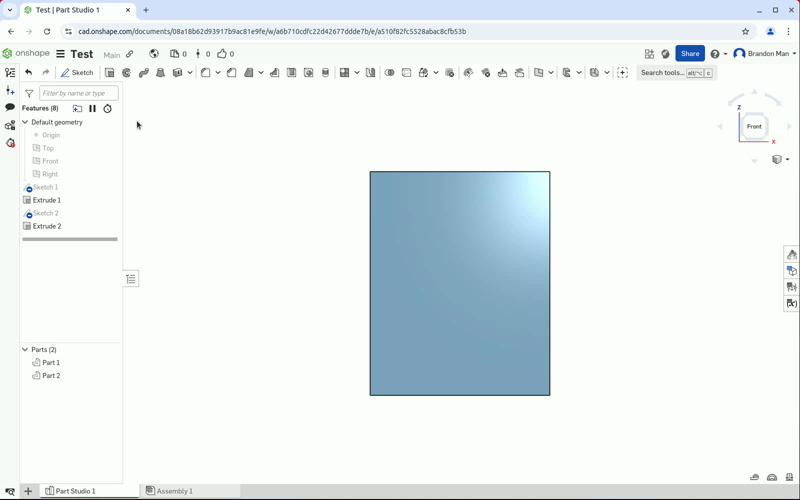
key(shift+h)
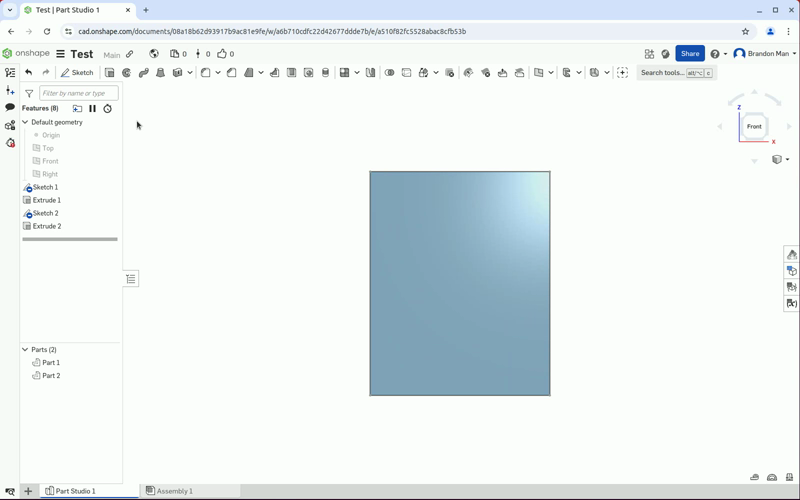
key(shift+h)
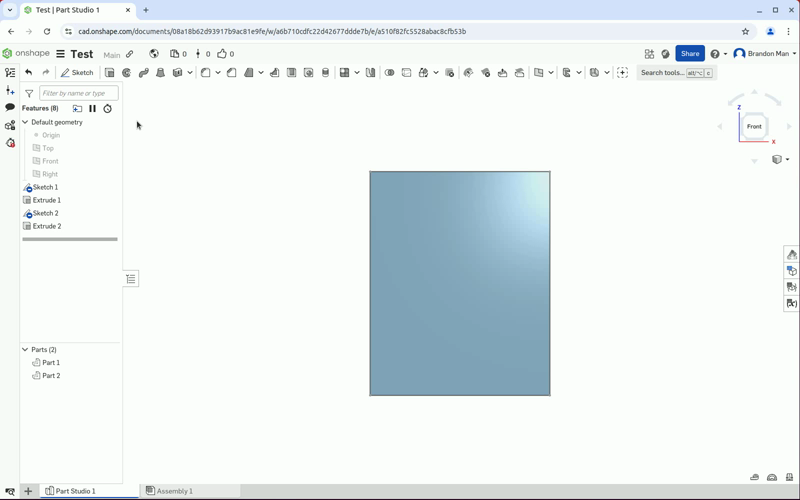
key(shift+7)
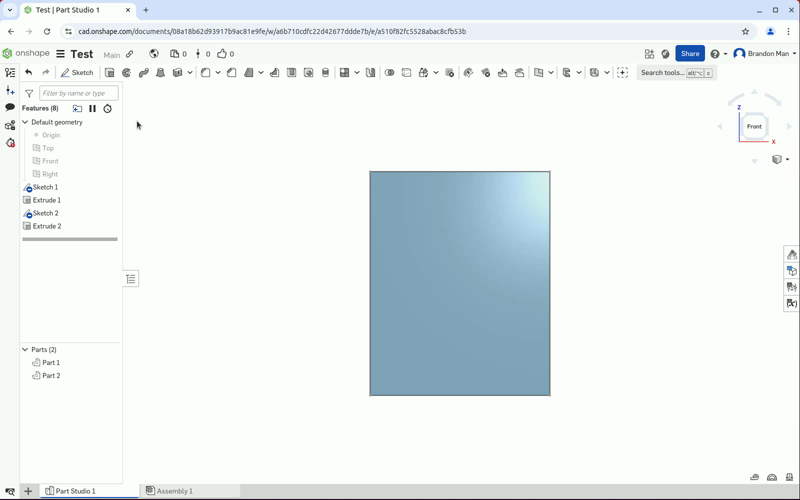
key(left, 2)
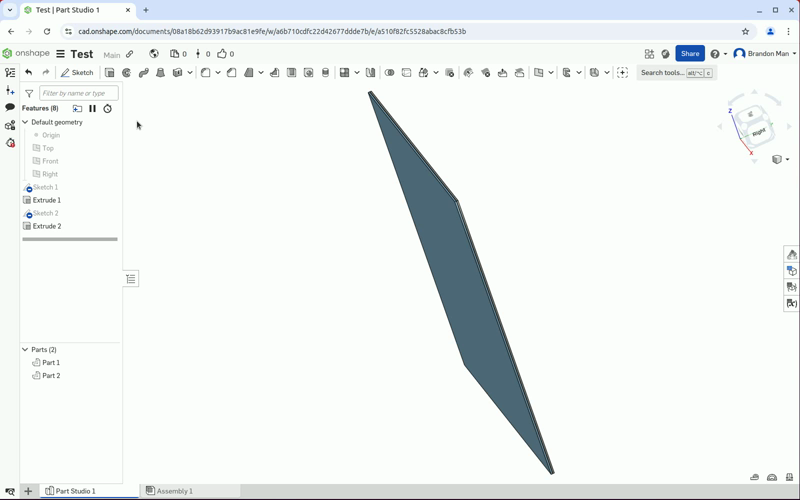
key(down, 2)
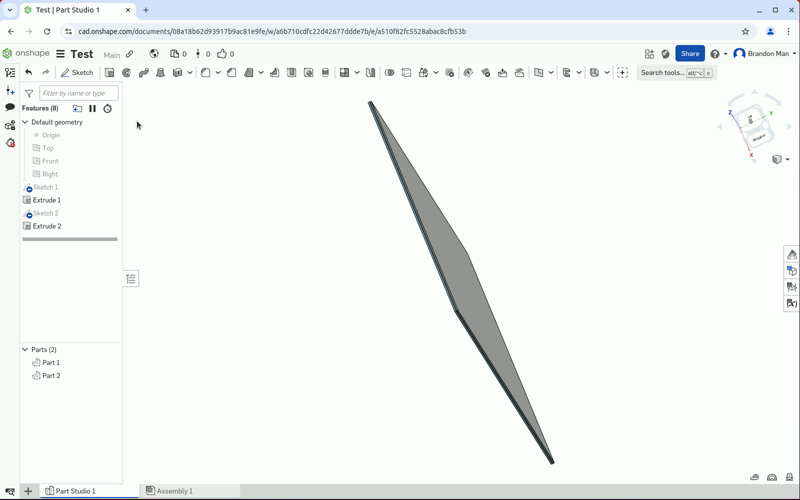
key(up, 2)
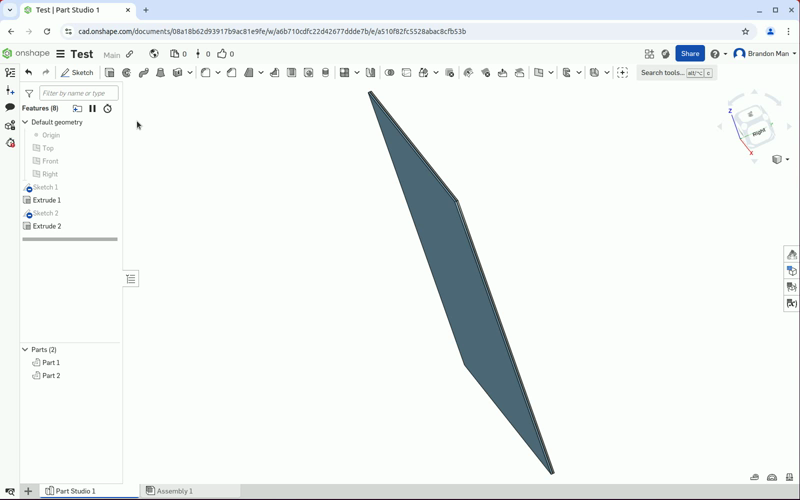
key(right, 2)
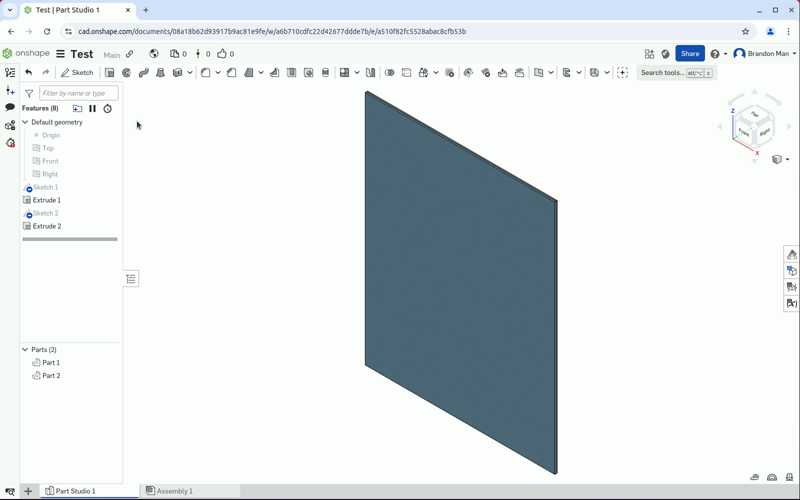
mouse_move(73, 189)
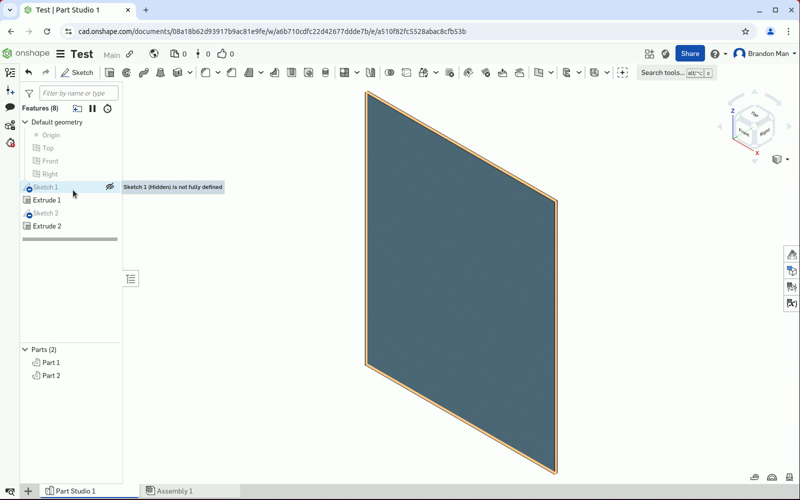
click(73, 189)